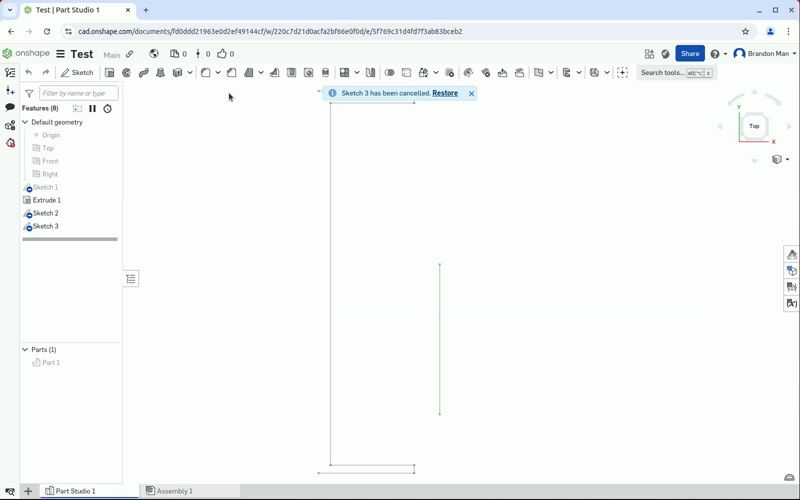
key(shift+h)
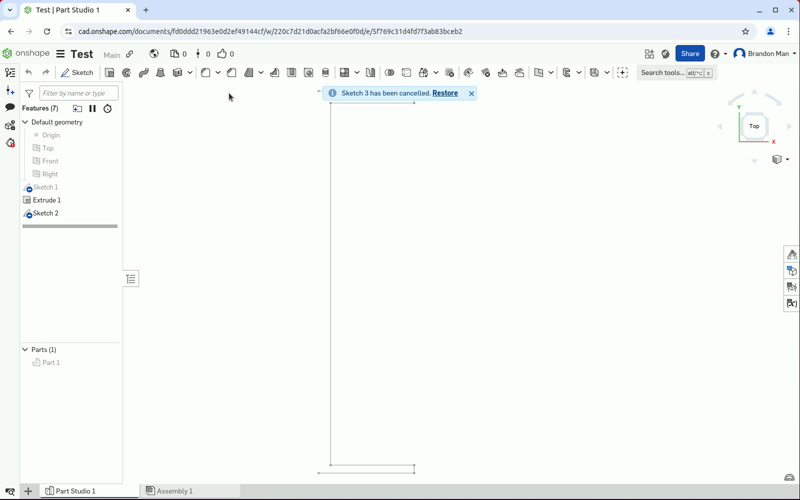
mouse_move(73, 352)
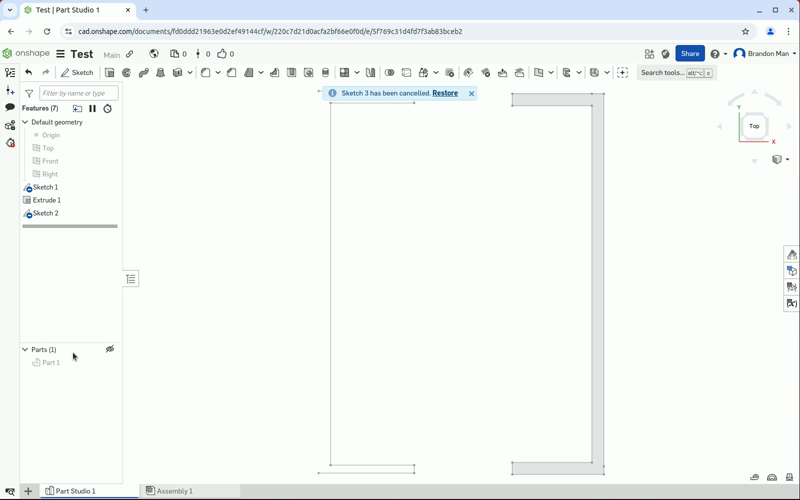
key(y)
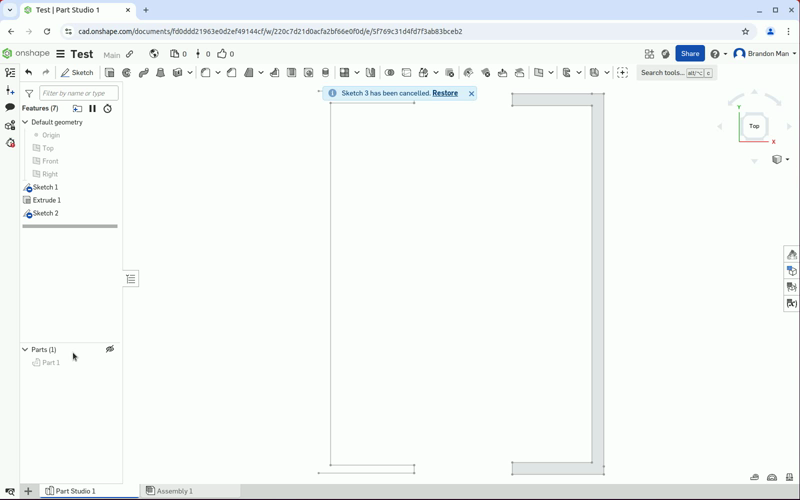
key(shift+p)
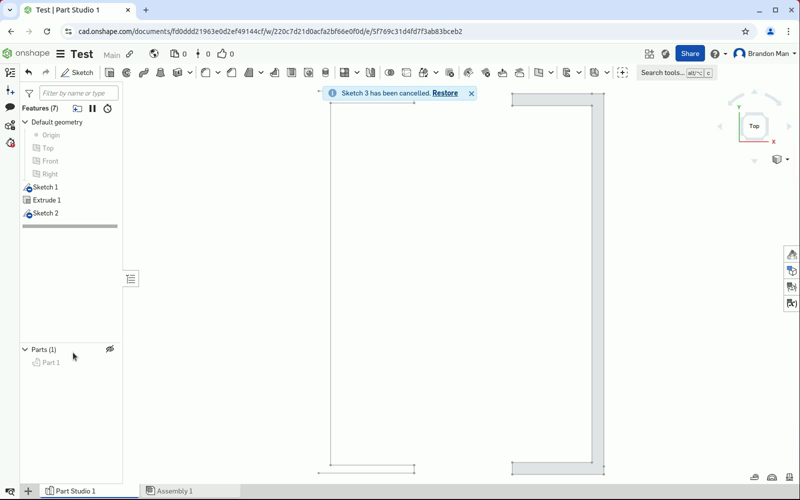
key(space)
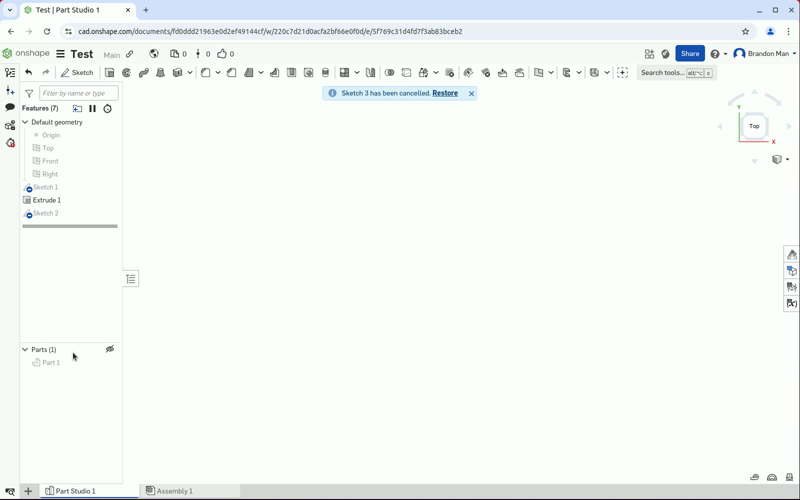
key_down(shift)
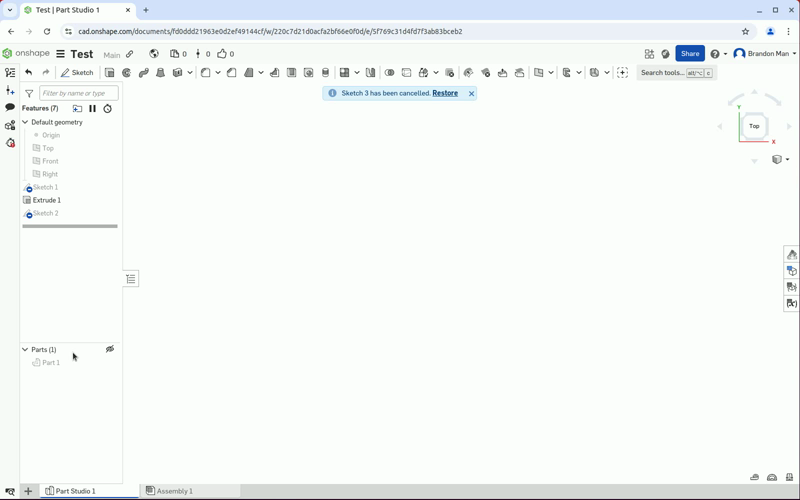
key(up)
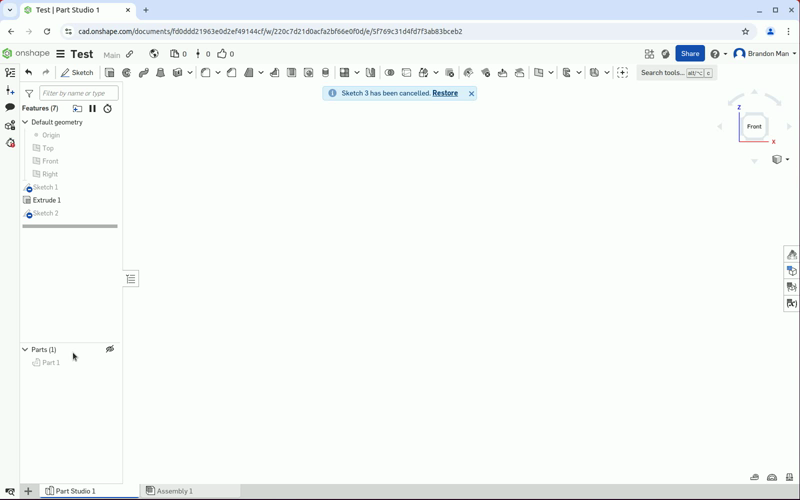
key_up(shift)
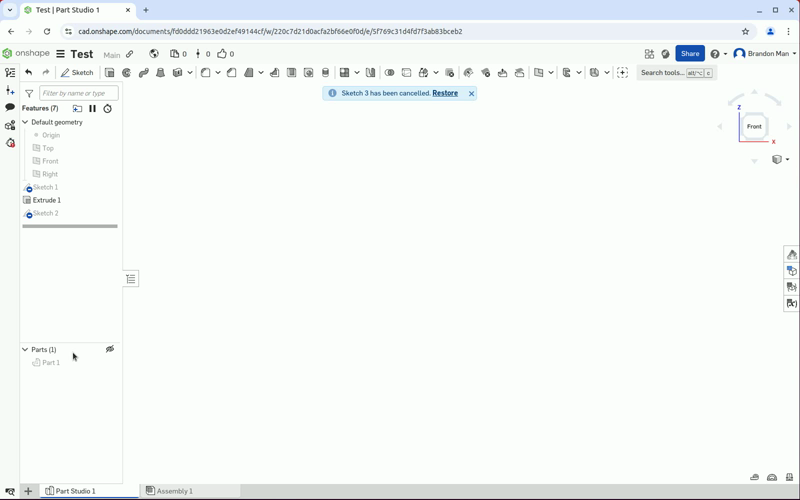
mouse_move(73, 352)
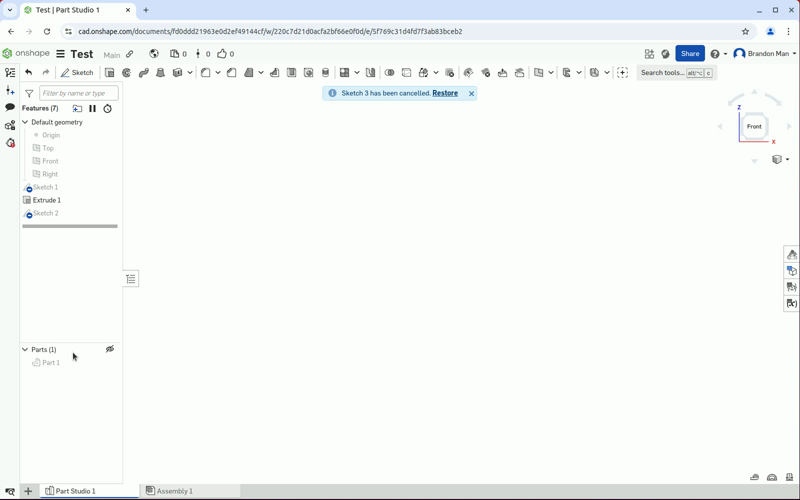
key(shift+y)
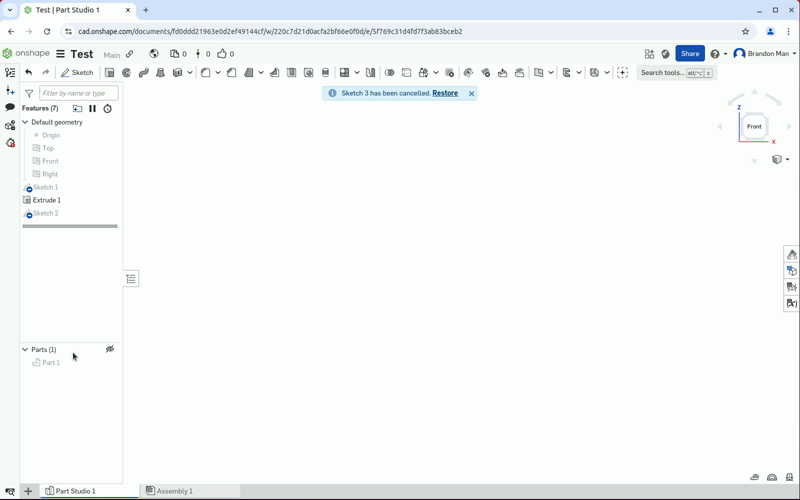
key(shift+s)
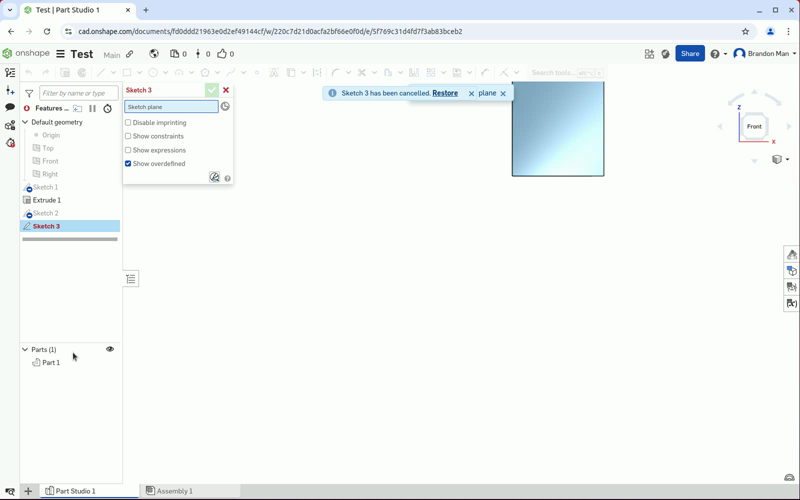
mouse_move(73, 163)
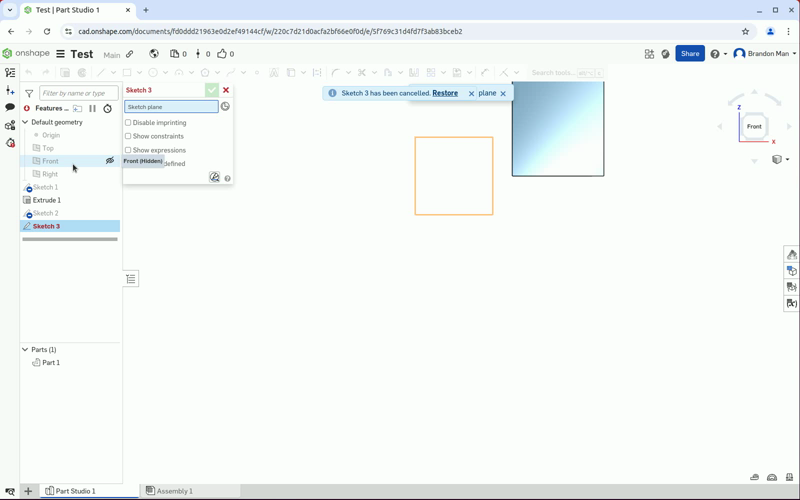
click(73, 163)
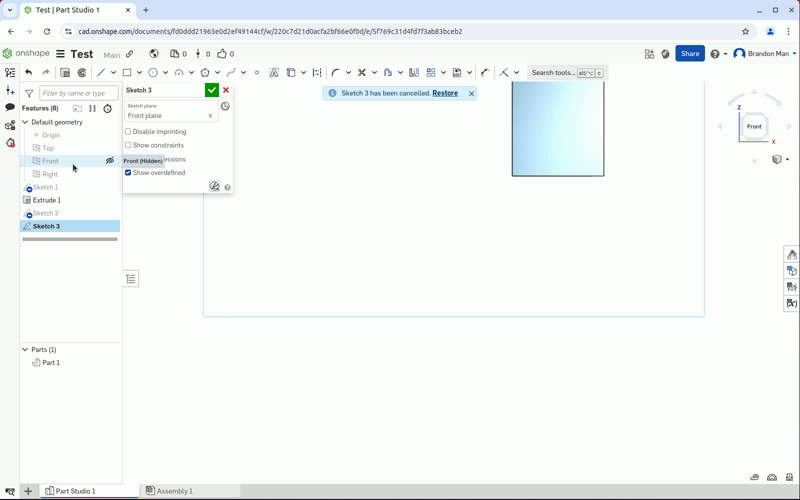
mouse_move(73, 352)
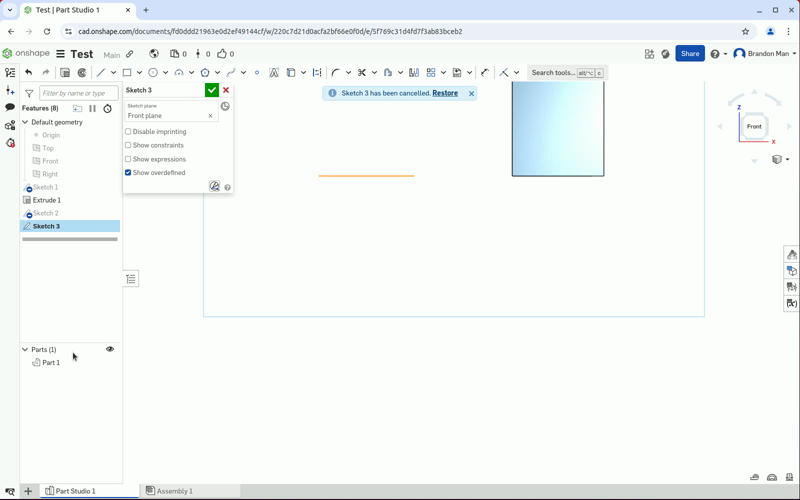
key(y)
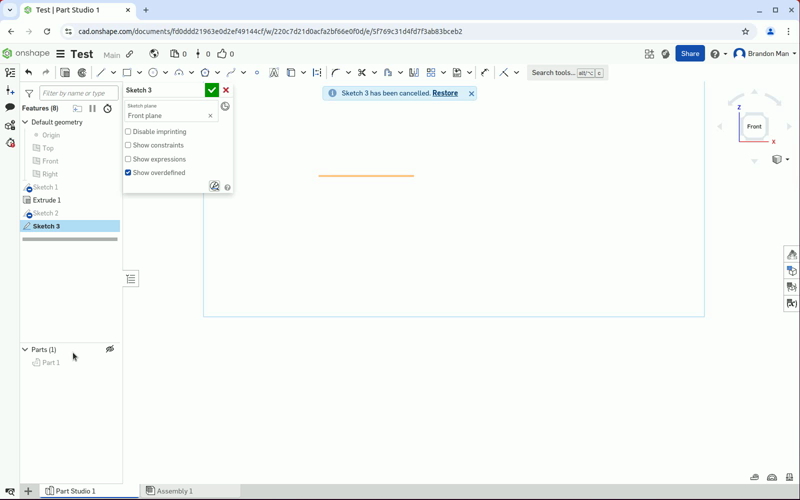
key(l)
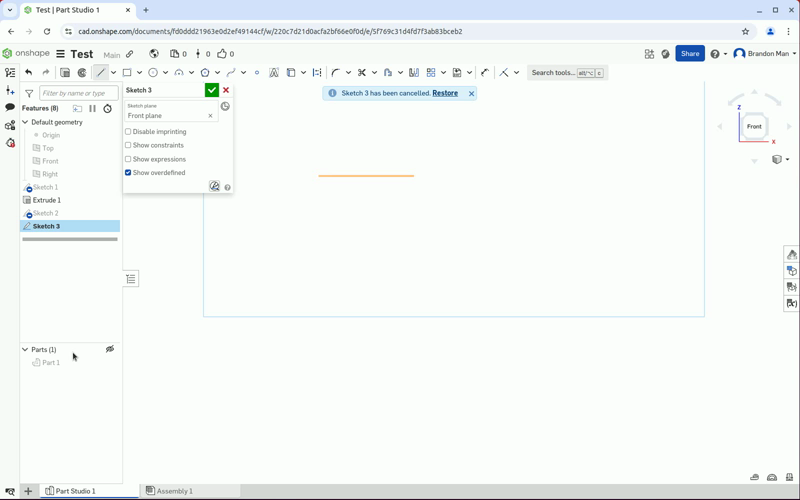
key_down(shift)
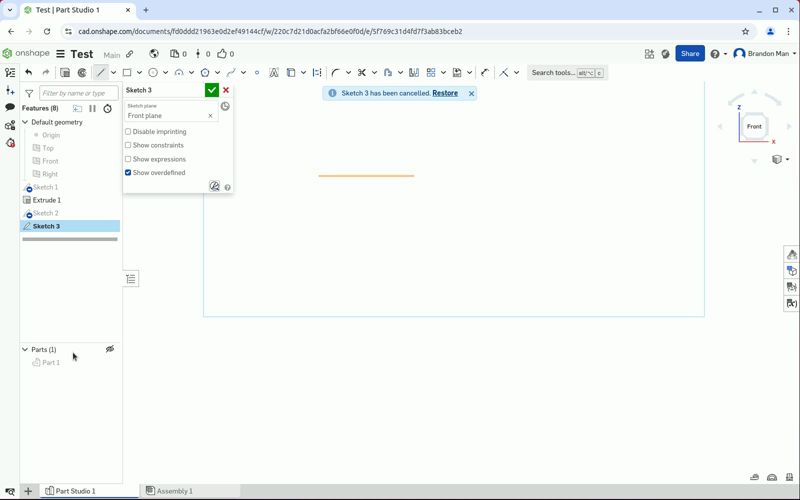
mouse_move(449, 282)
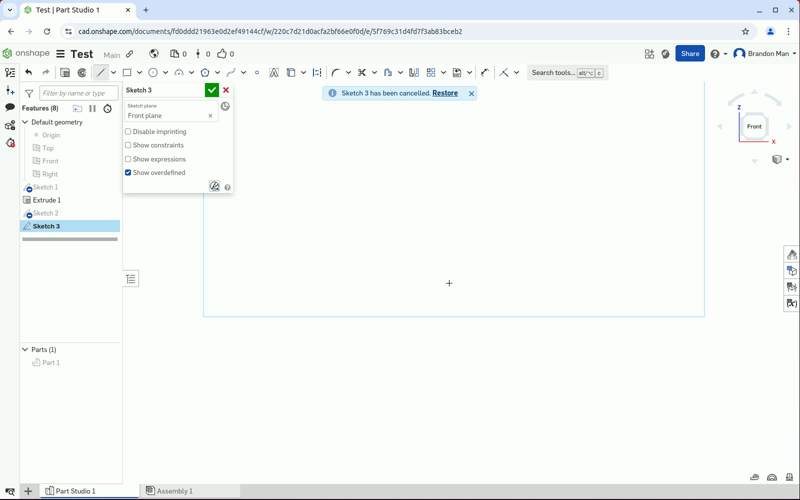
click(449, 282)
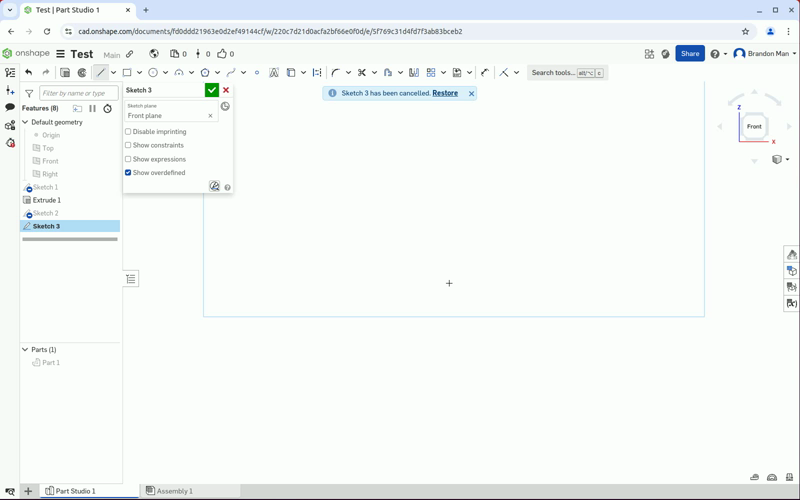
key_up(shift)
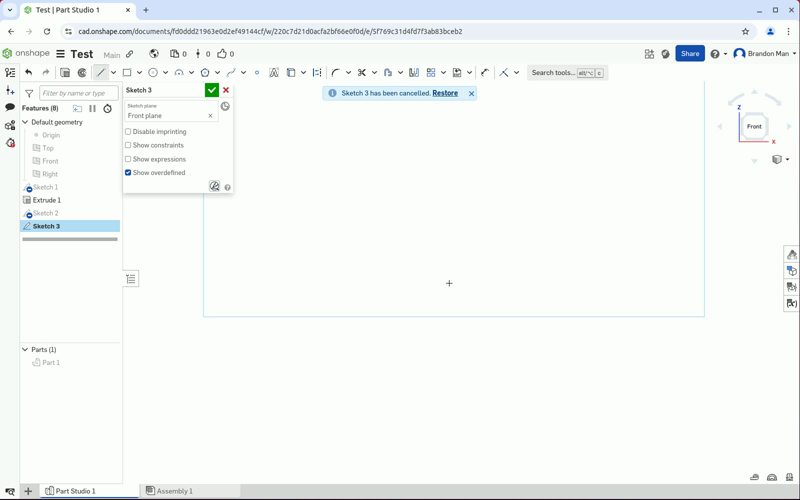
key_down(shift)
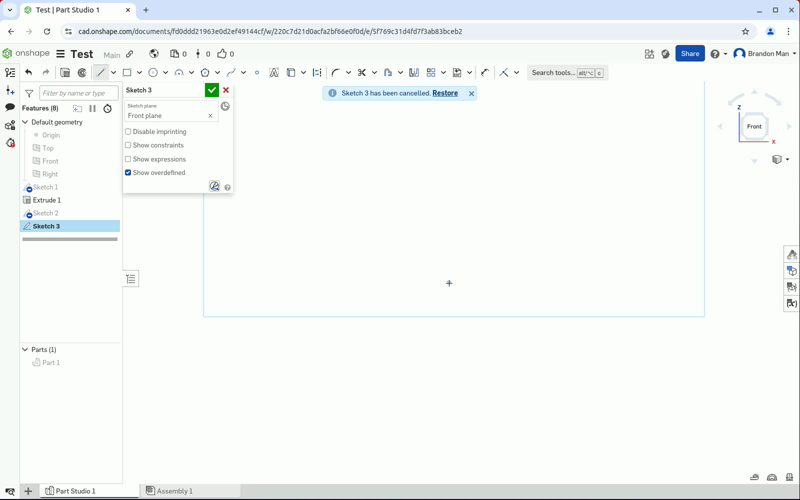
mouse_move(479, 282)
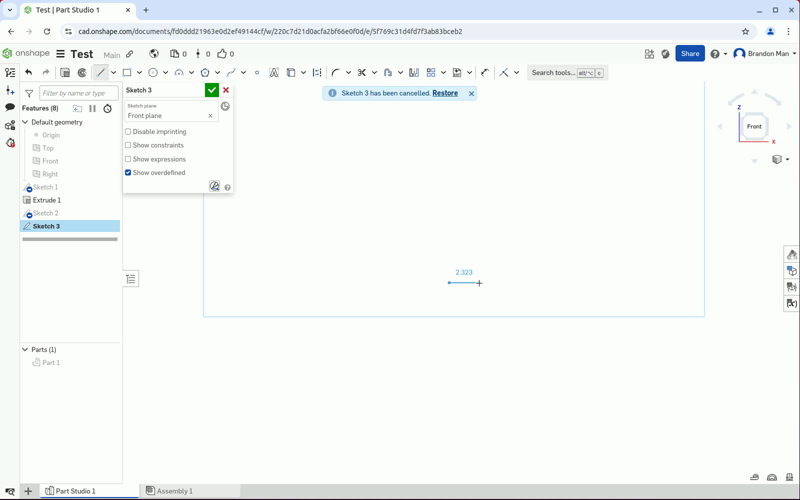
mouse_move(471, 282)
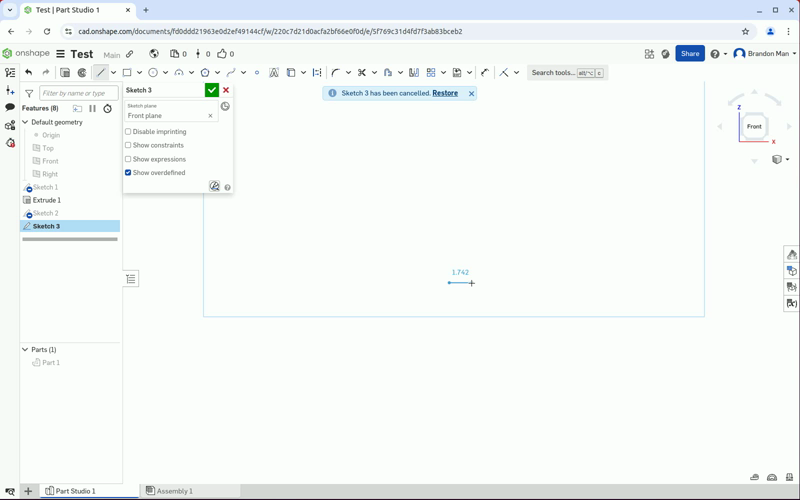
click(471, 282)
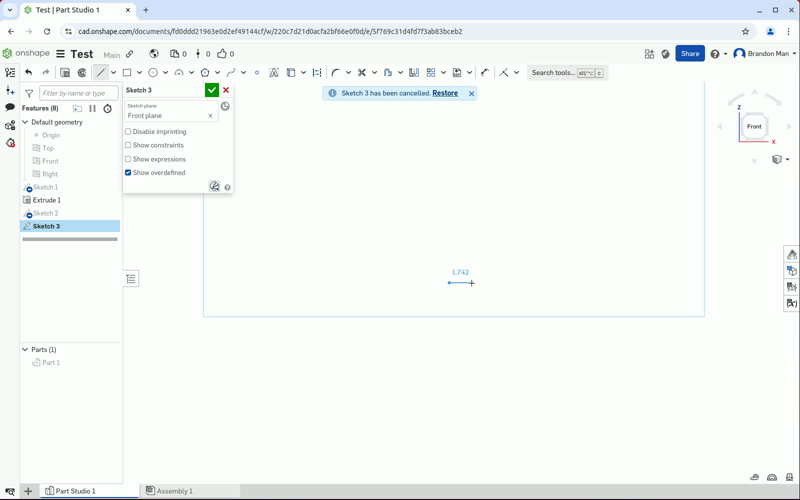
key_up(shift)
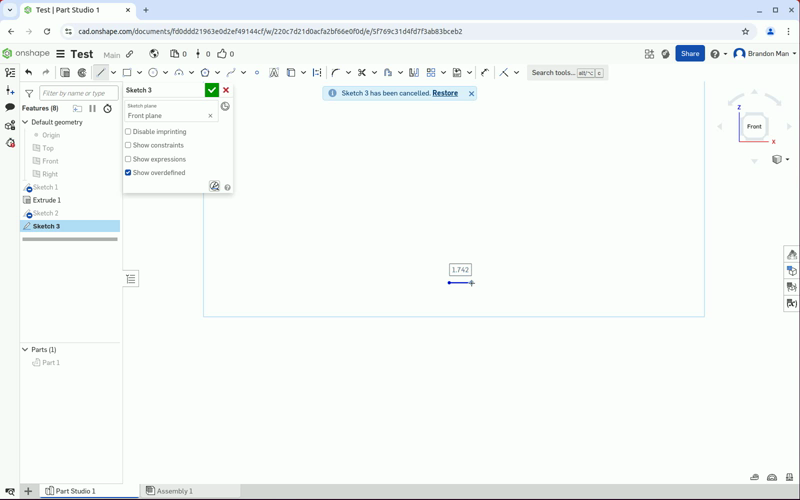
key_down(shift)
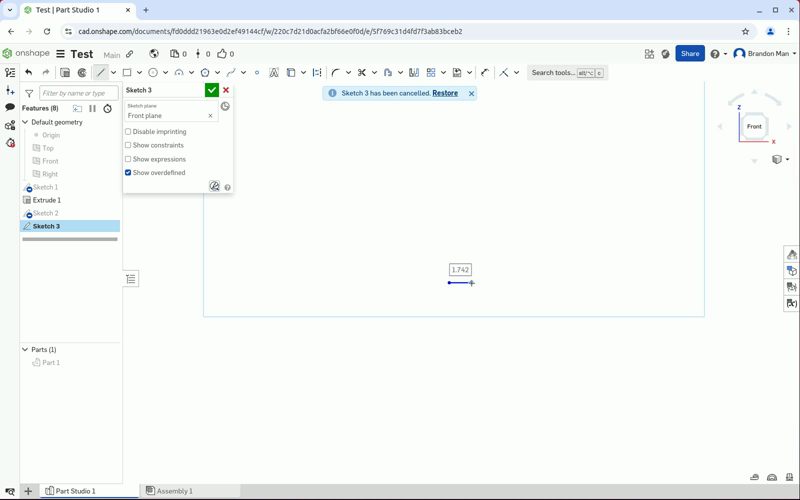
mouse_move(471, 170)
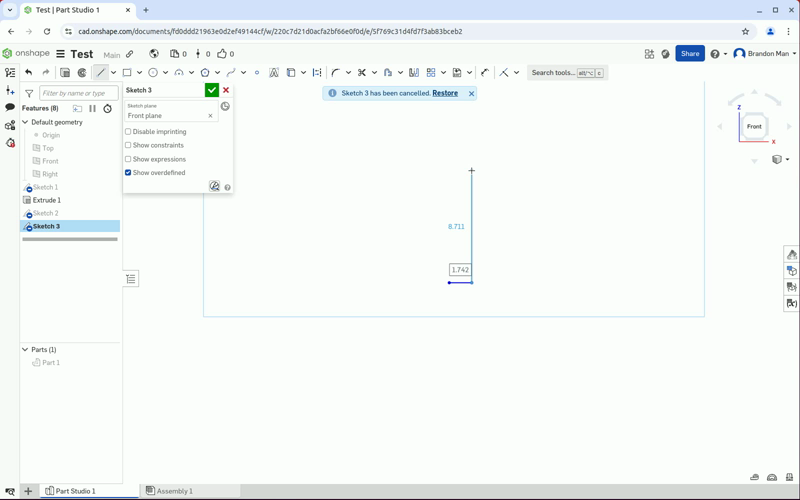
click(471, 170)
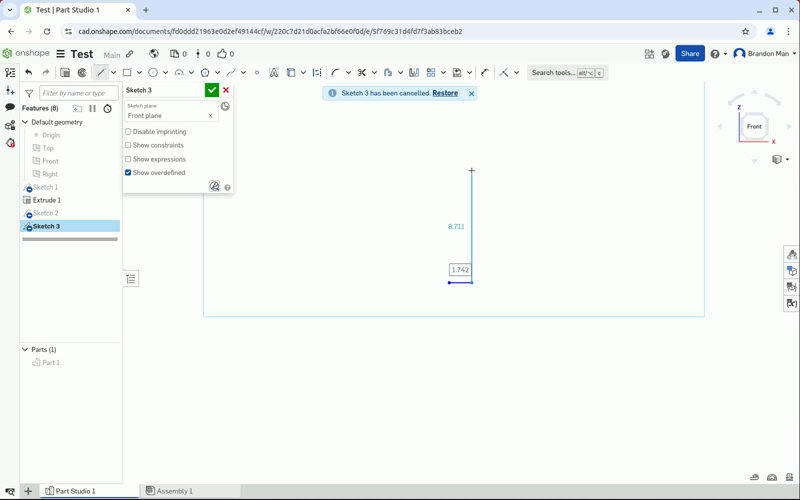
key_up(shift)
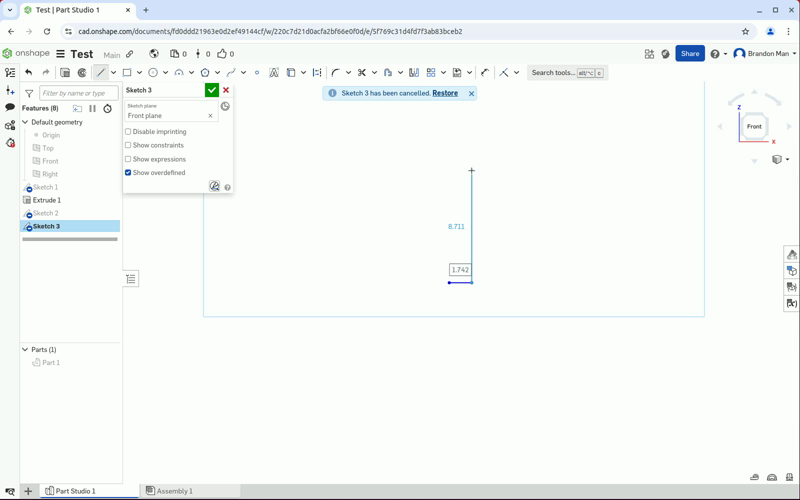
key_down(shift)
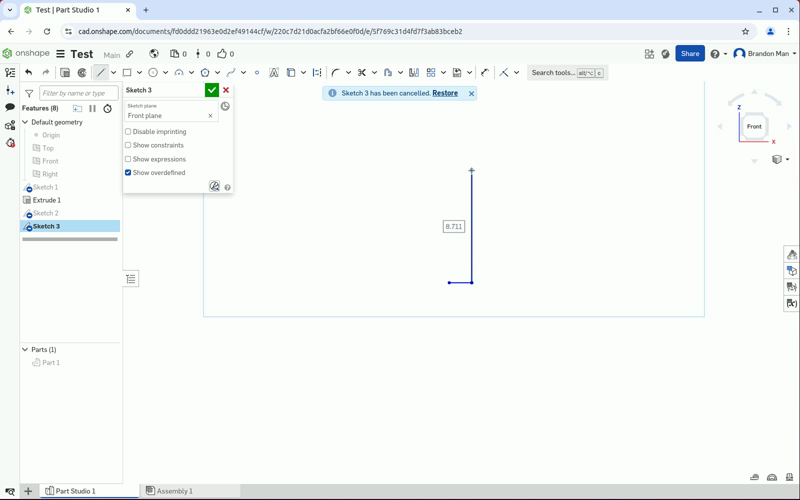
mouse_move(501, 170)
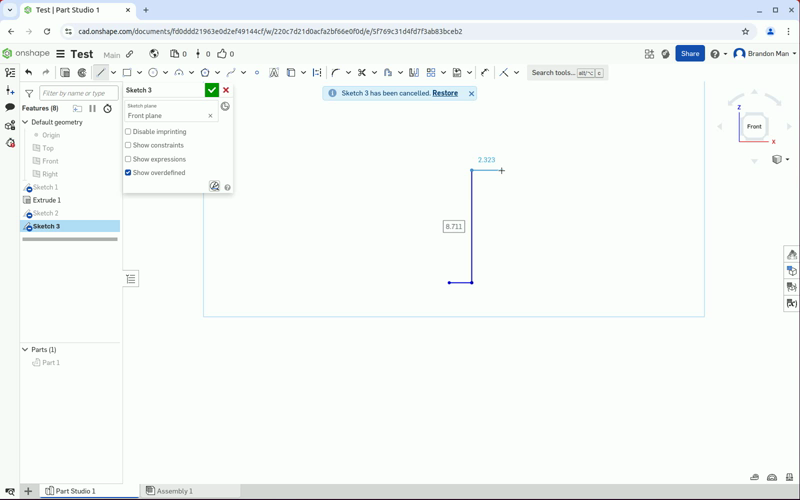
mouse_move(449, 170)
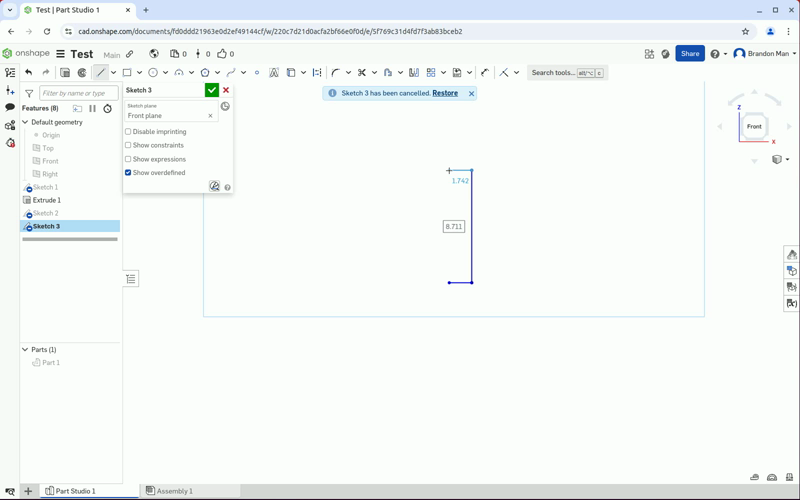
click(449, 170)
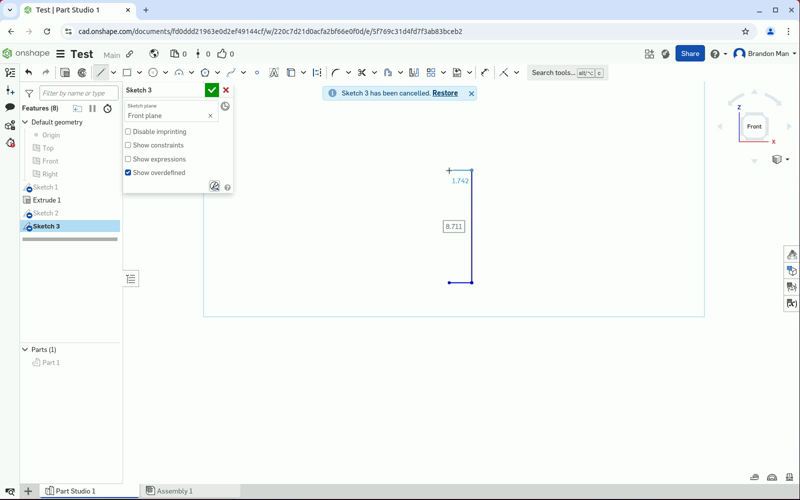
key_up(shift)
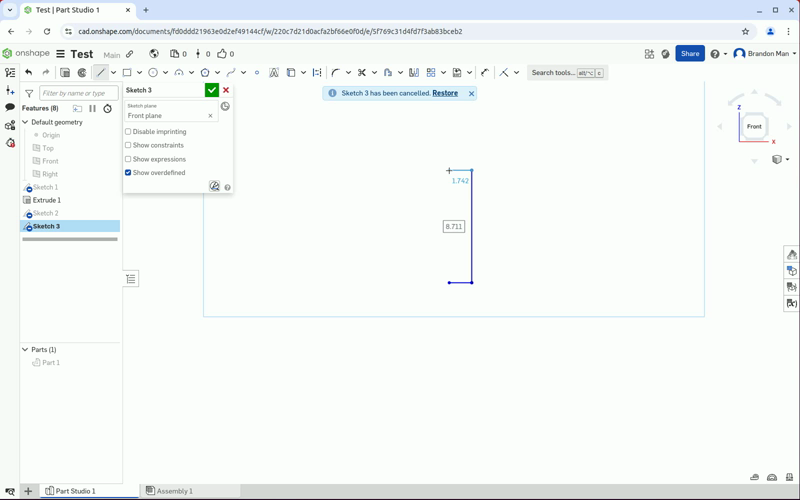
key_down(shift)
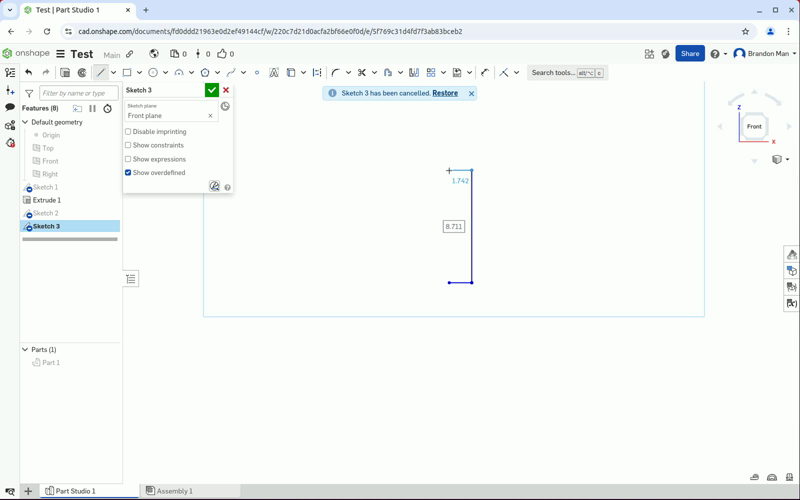
mouse_move(449, 282)
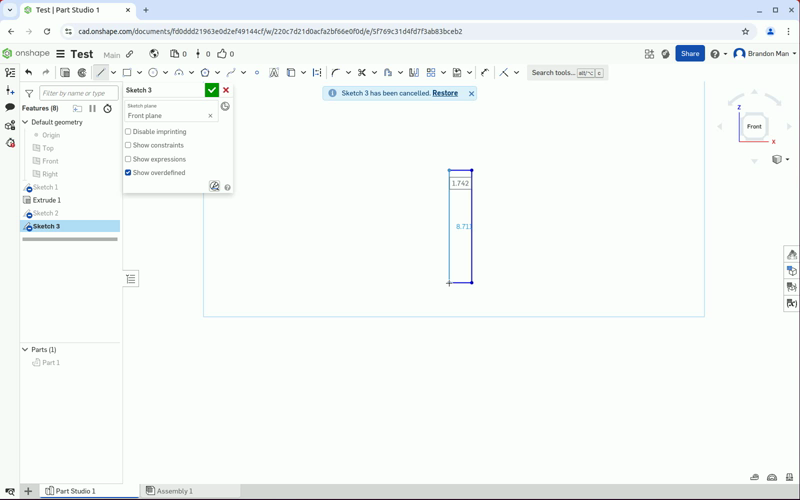
key_up(shift)
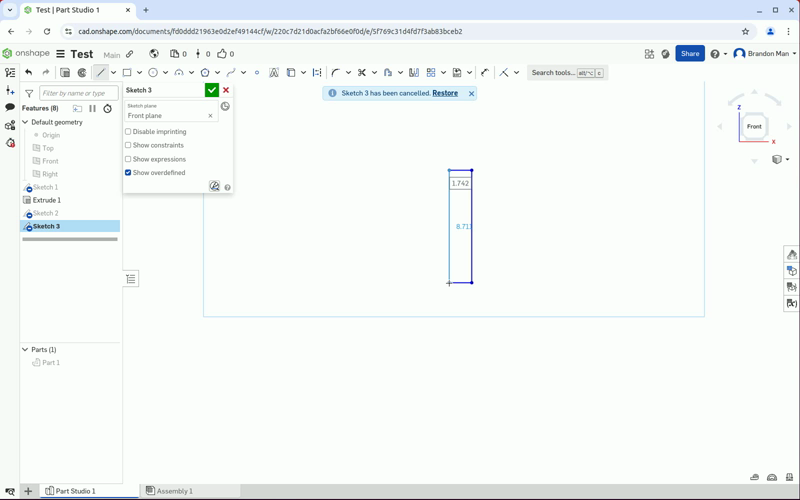
click(449, 282)
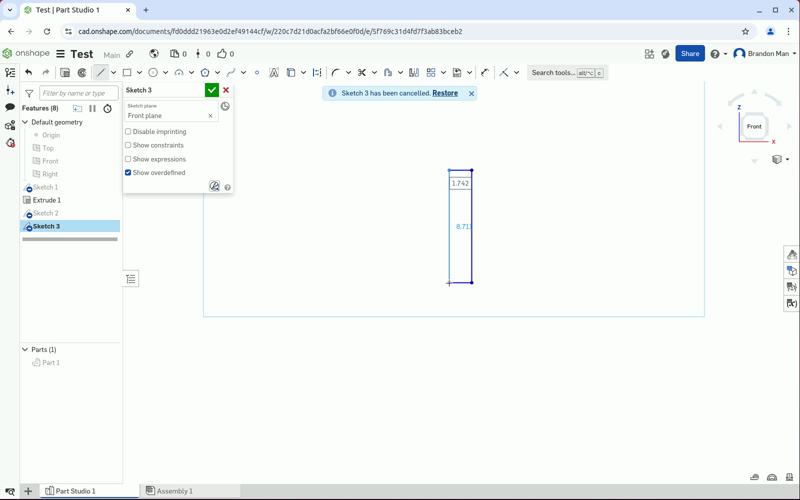
key(esc)
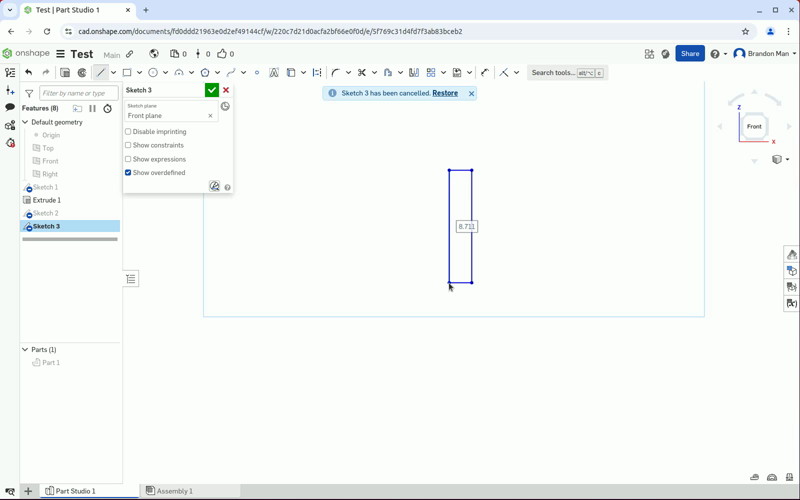
key(c)
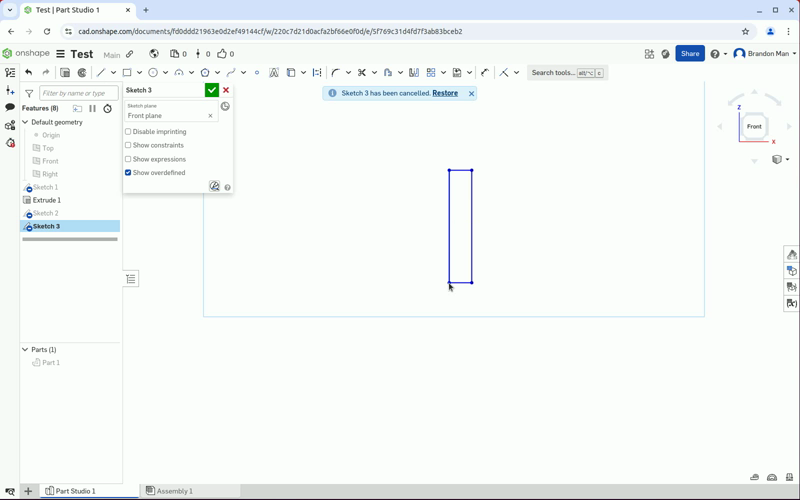
key_down(shift)
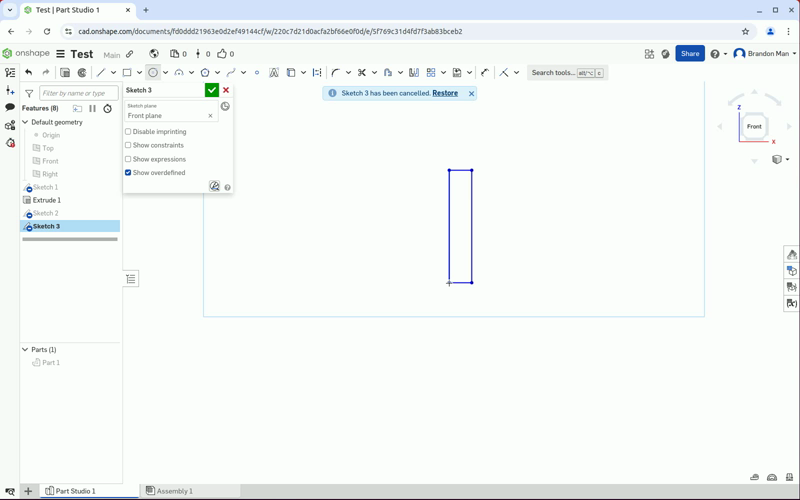
mouse_move(460, 181)
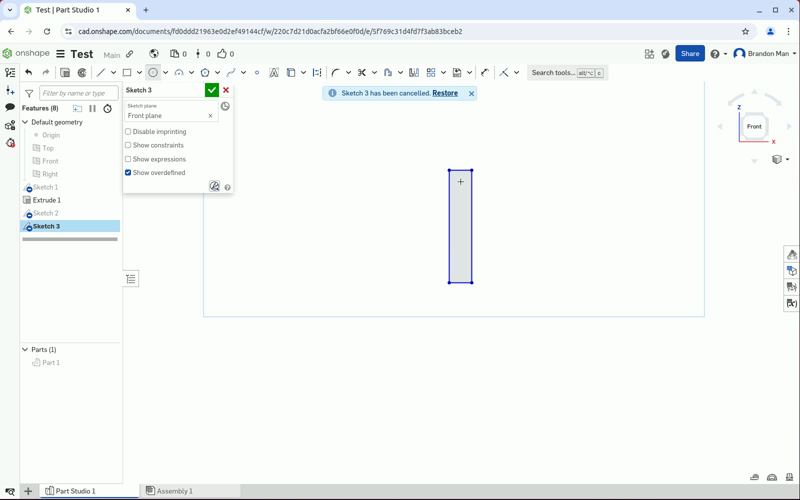
click(460, 181)
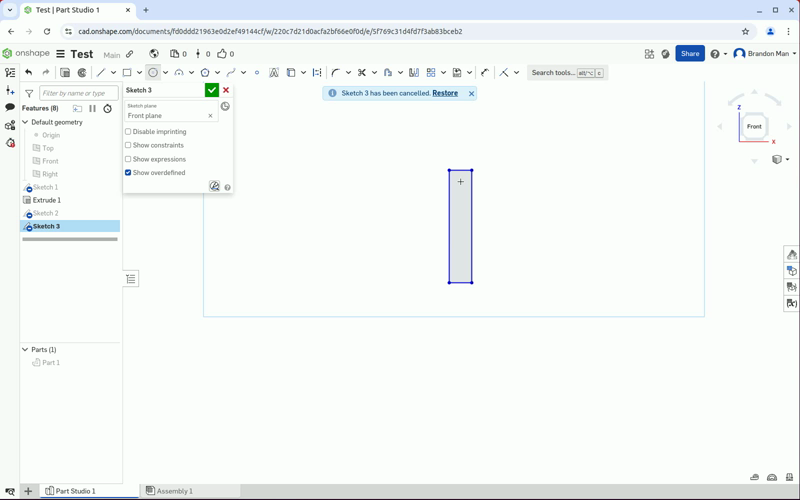
key_up(shift)
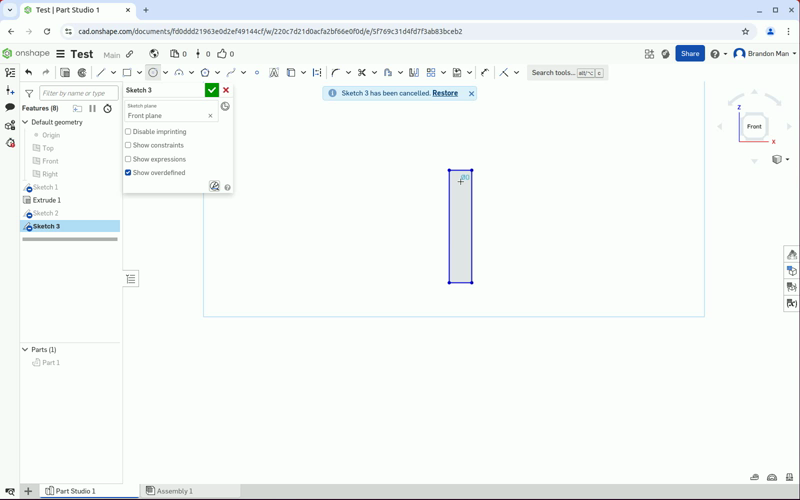
mouse_move(466, 181)
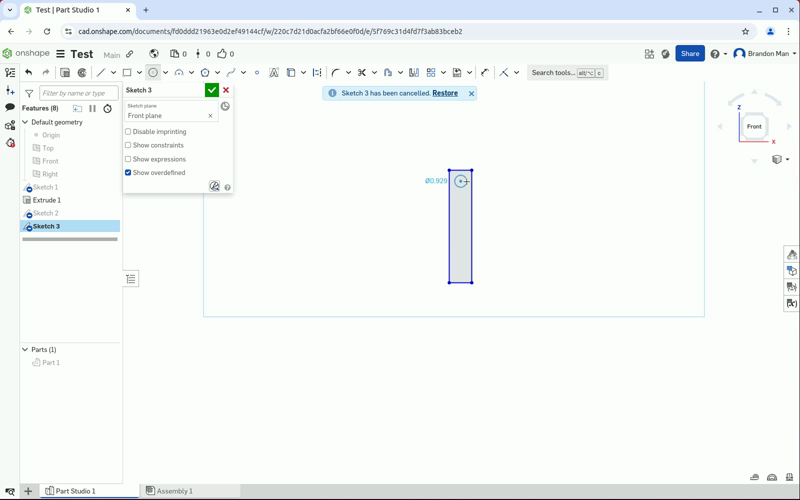
click(466, 181)
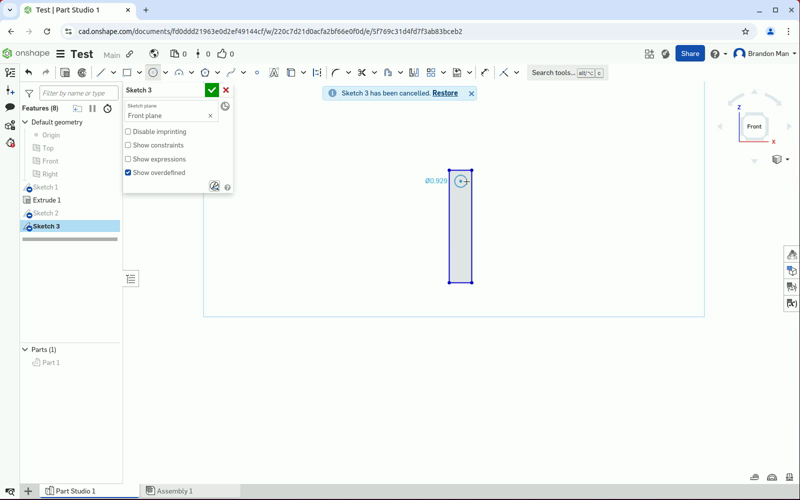
key(esc)
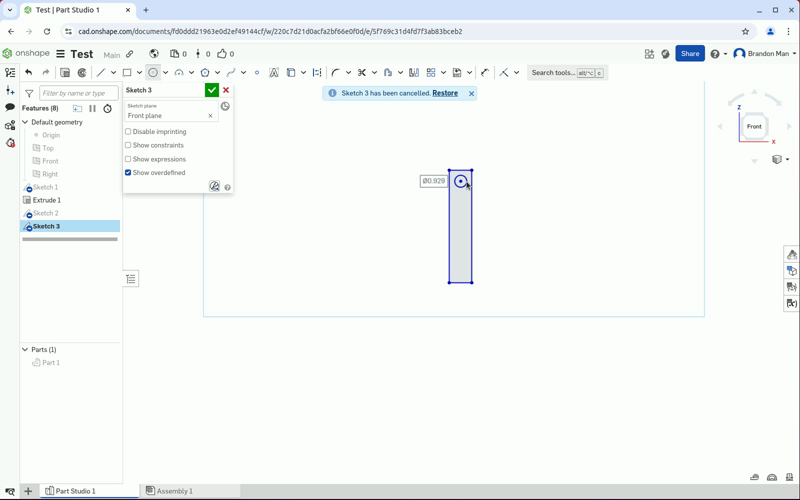
mouse_move(466, 262)
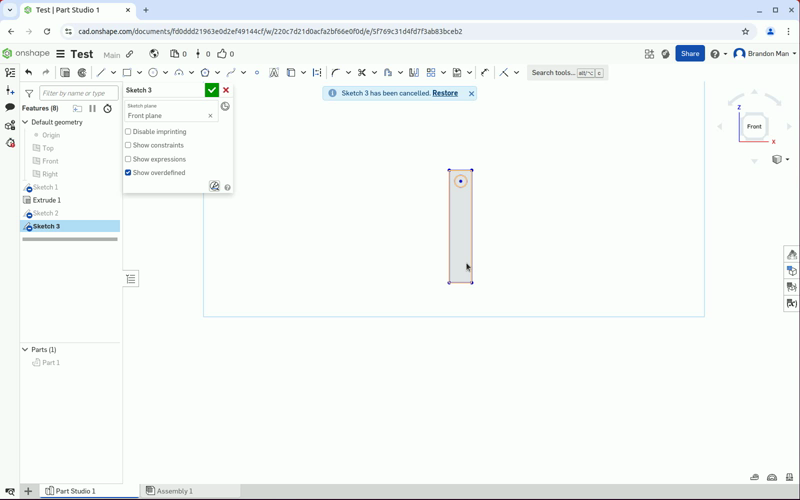
click(466, 262)
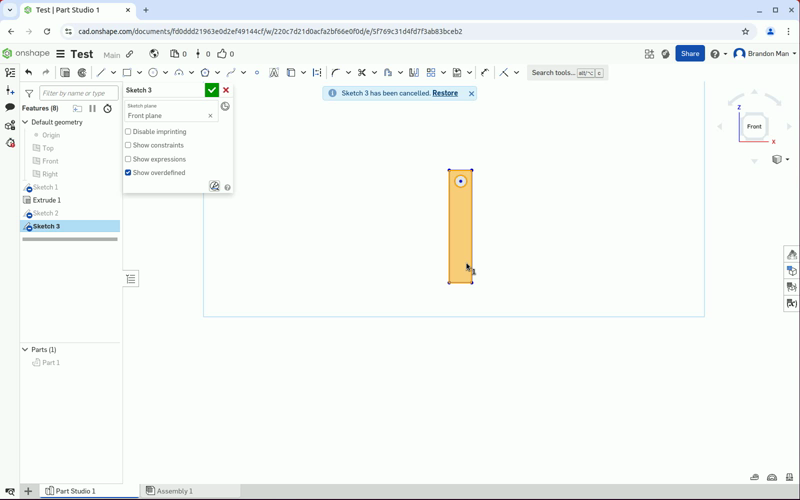
mouse_move(73, 352)
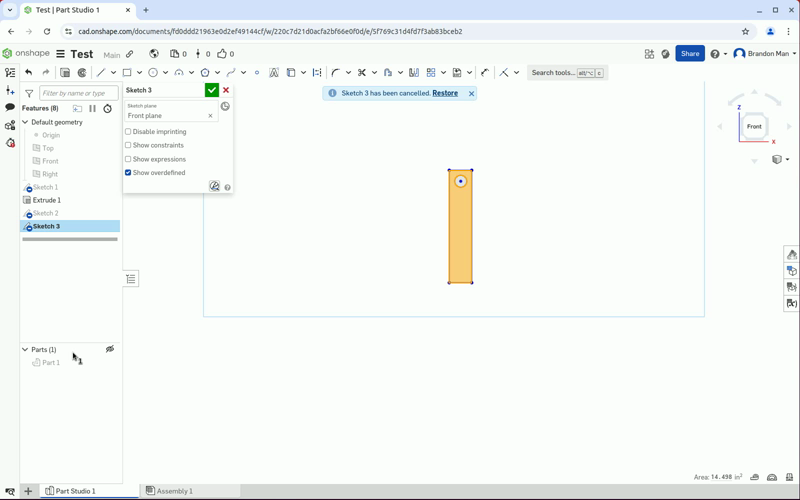
key(shift+y)
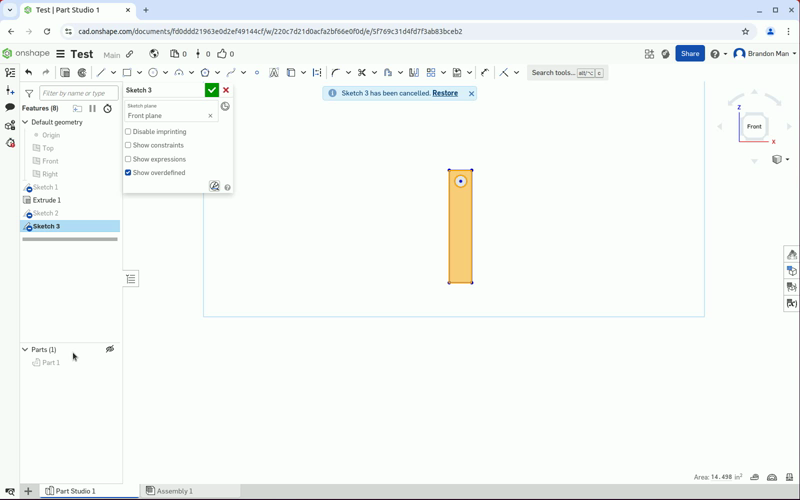
key(shift+e)
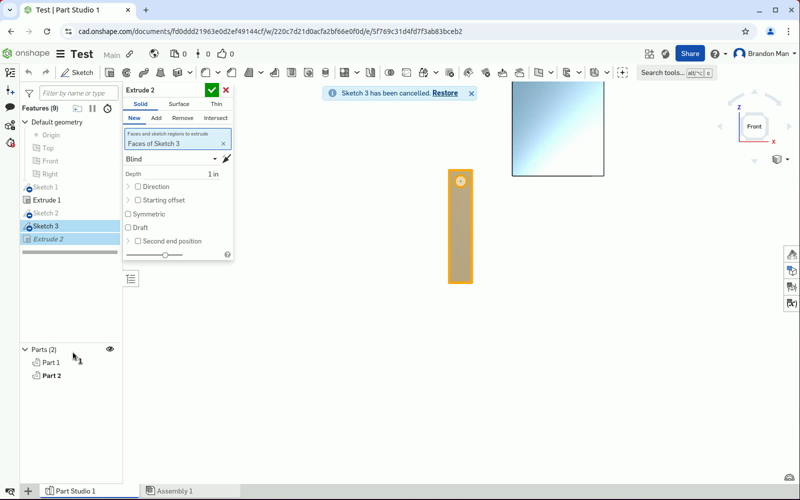
mouse_move(143, 106)
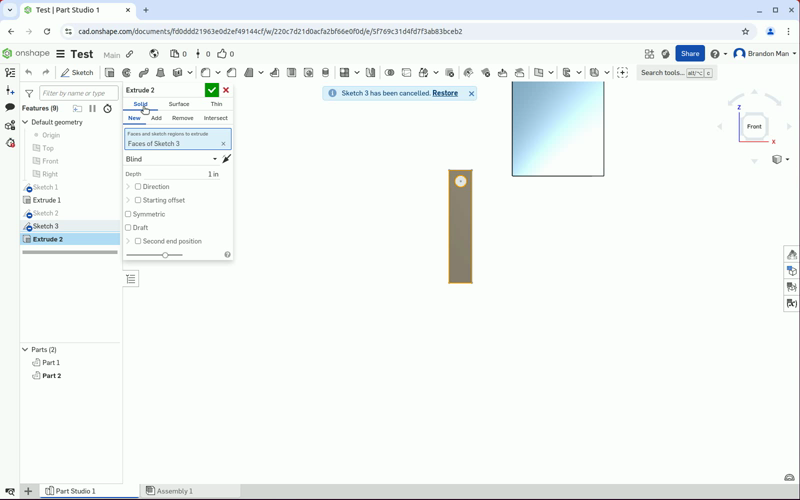
click(143, 106)
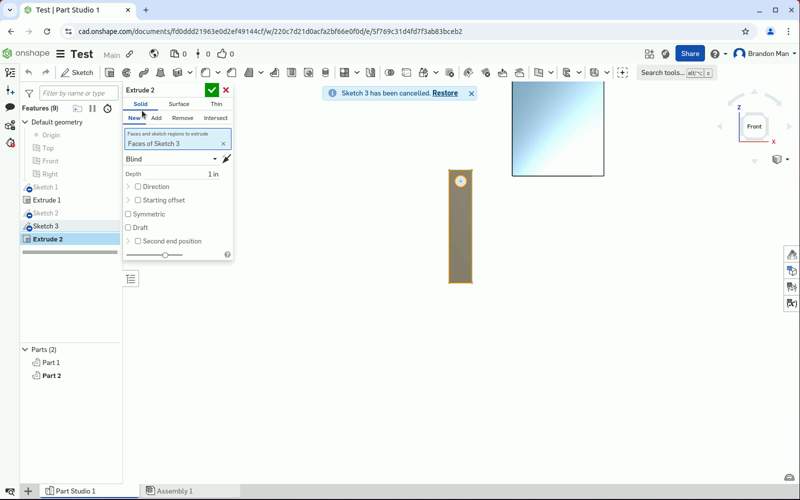
mouse_move(137, 120)
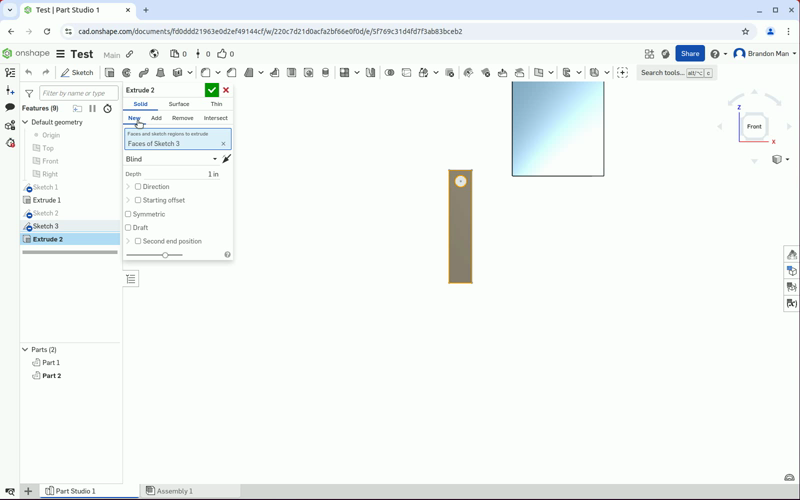
click(137, 120)
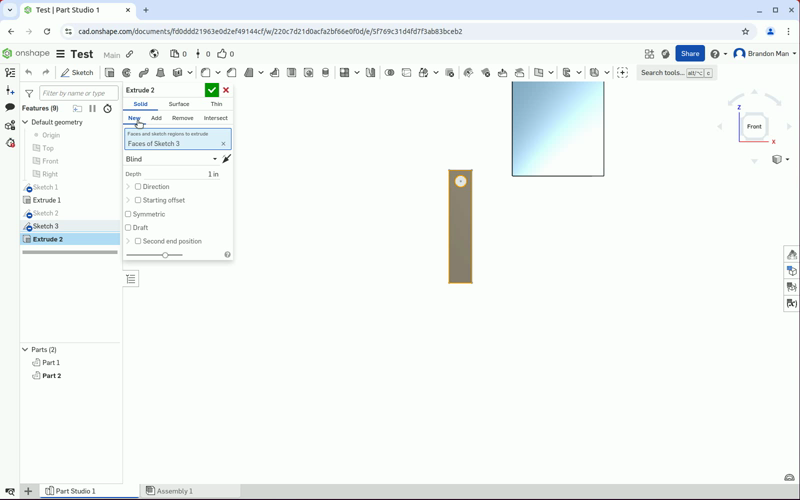
key(tab, 4)
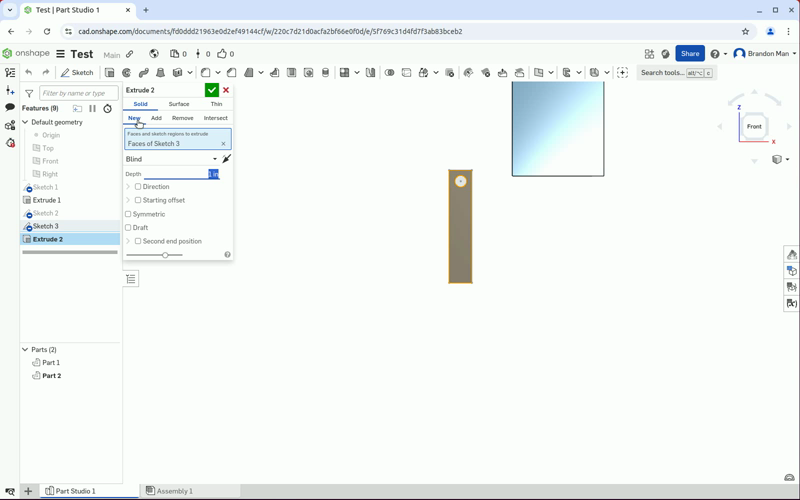
text(1.814)
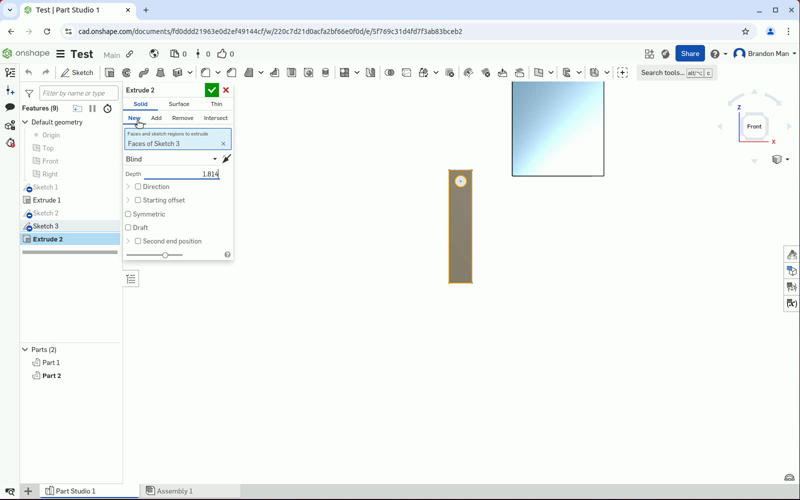
key(tab, 3)
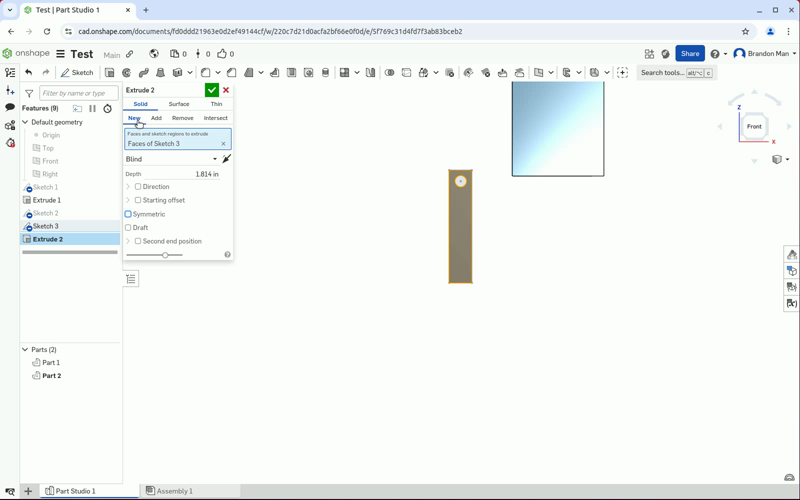
key(space)
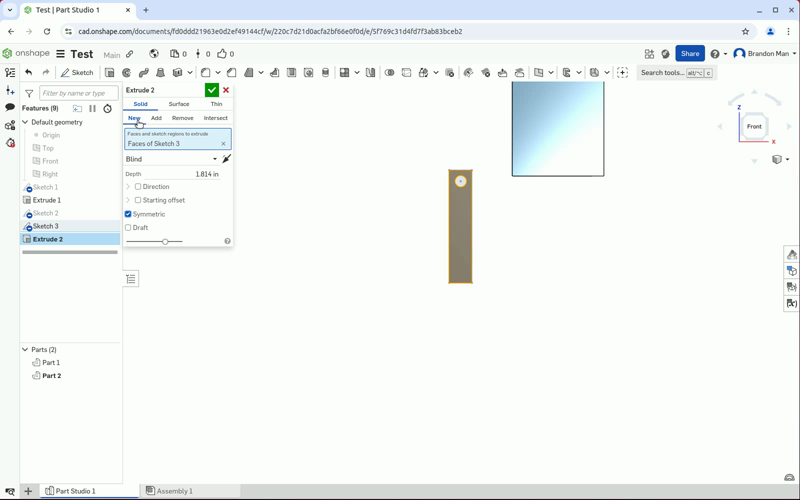
key(enter)
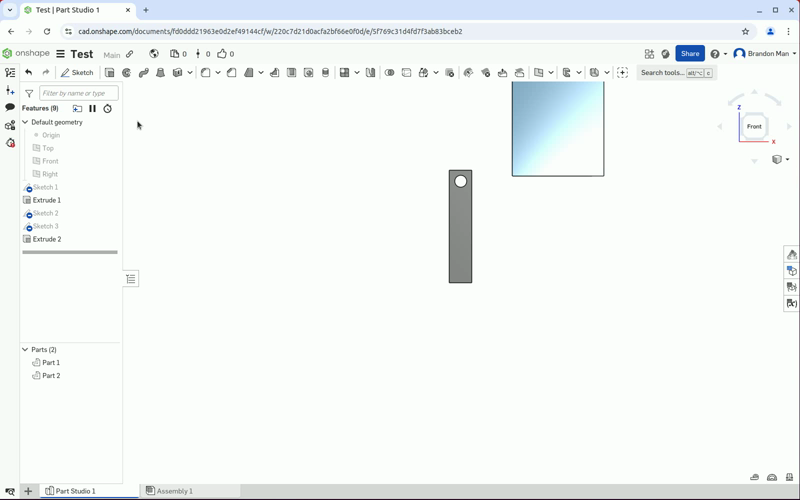
key(shift+h)
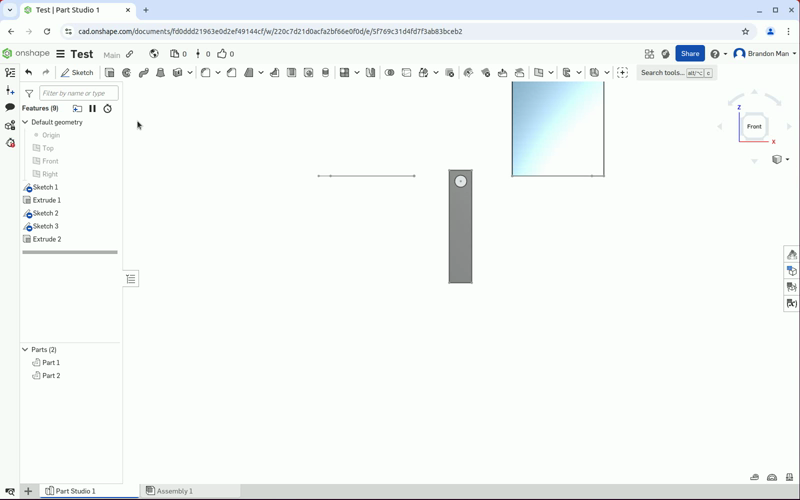
key(shift+h)
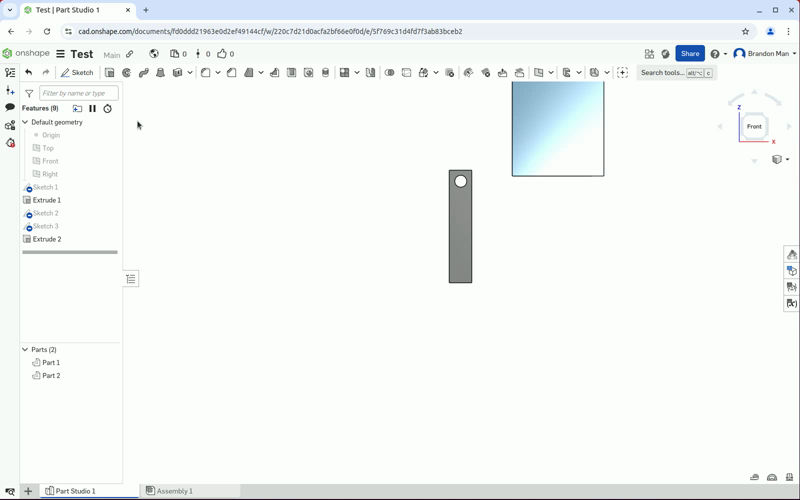
mouse_move(73, 189)
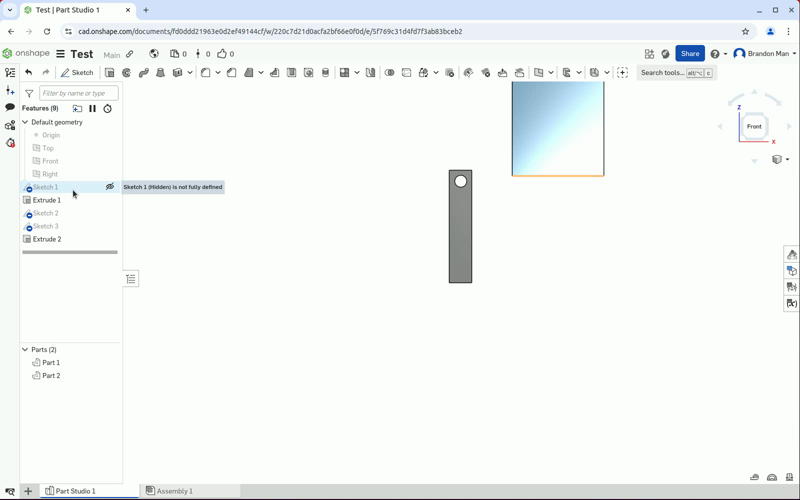
click(73, 189)
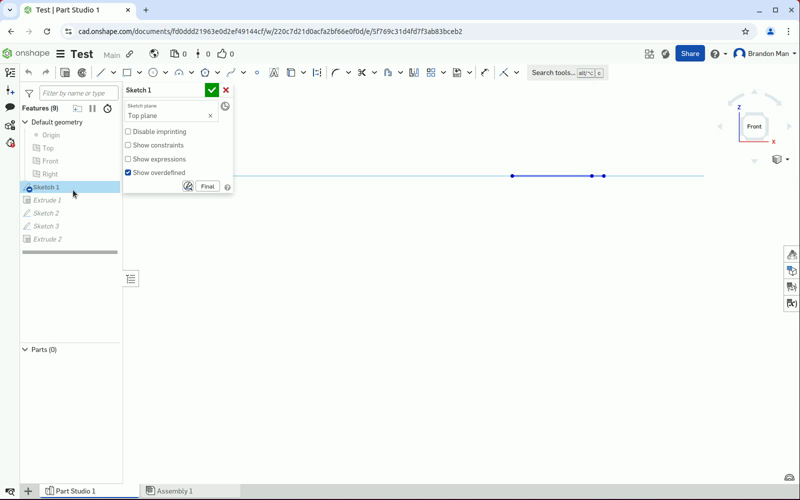
mouse_move(229, 92)
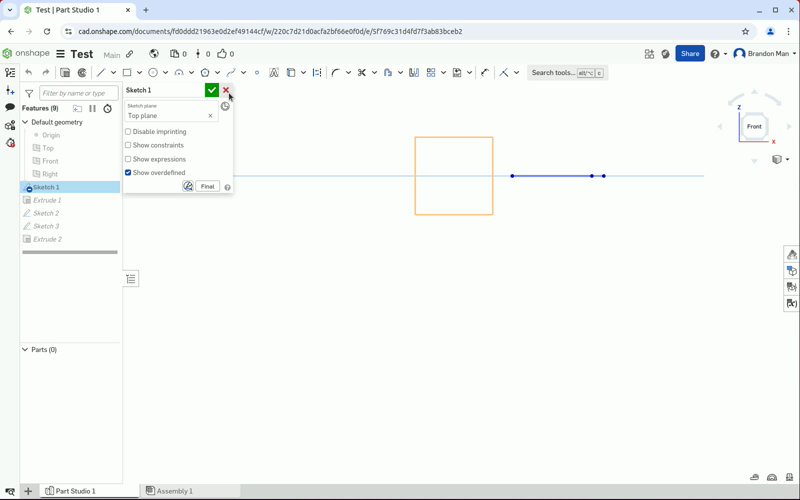
click(229, 92)
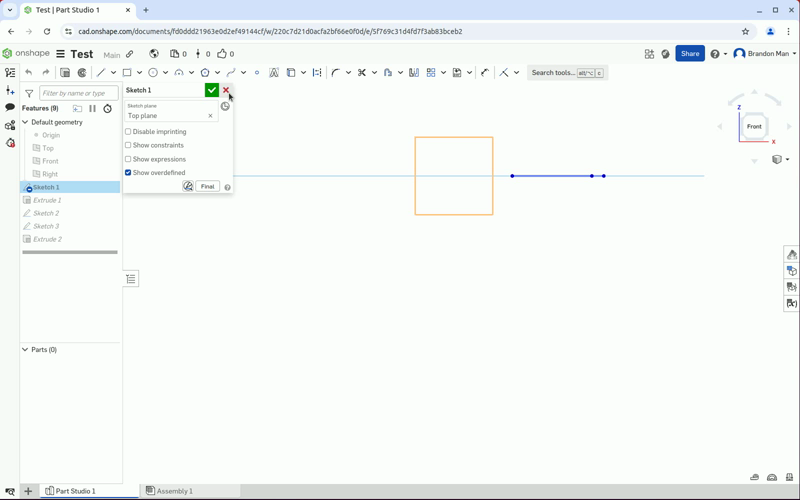
key(shift+s)
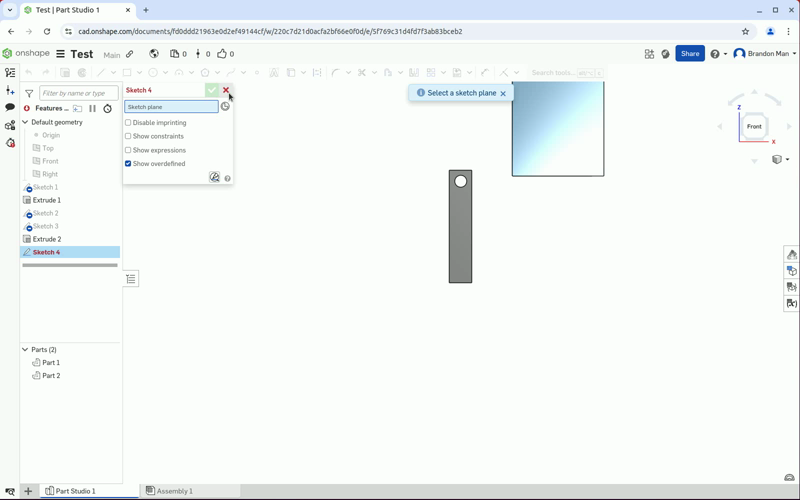
mouse_move(73, 163)
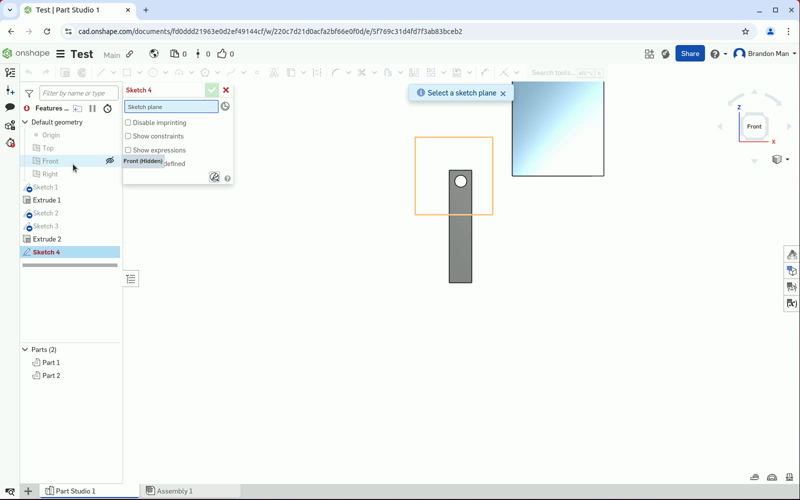
click(73, 163)
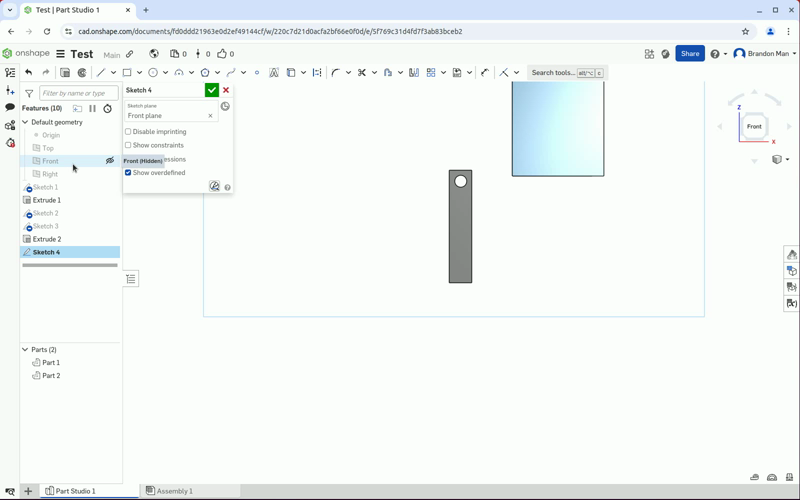
mouse_move(73, 352)
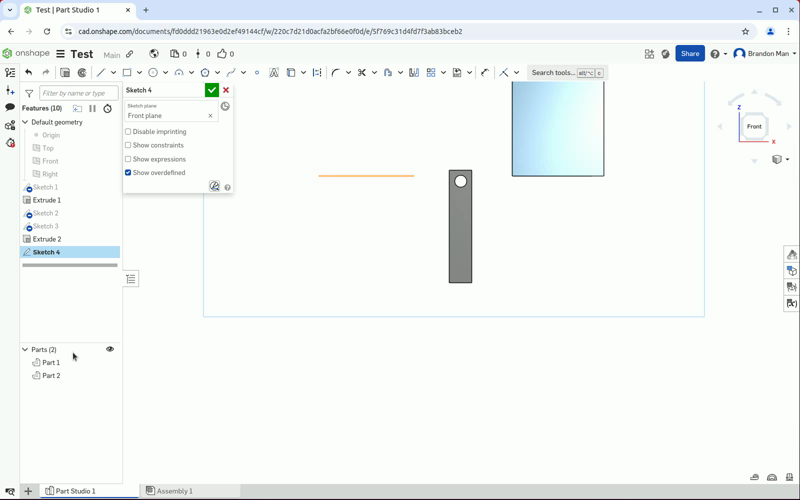
key(y)
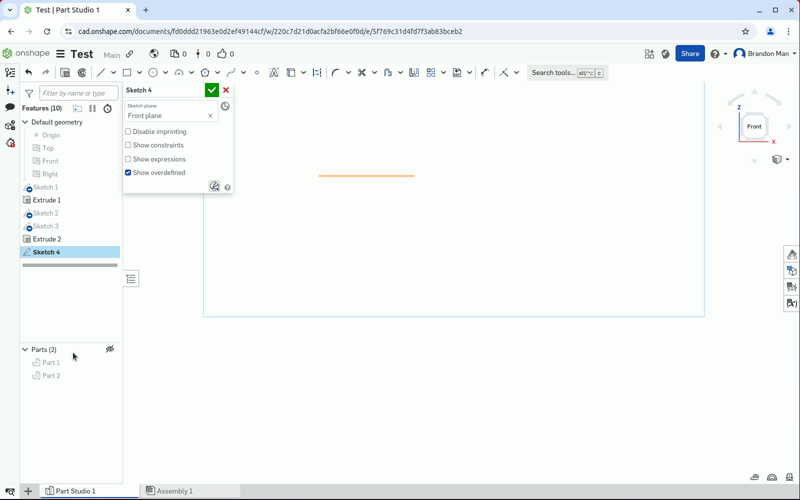
key(a)
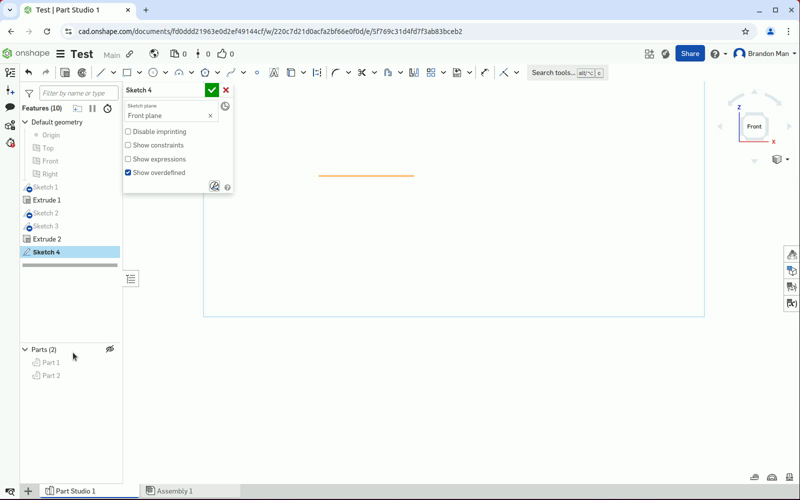
key_down(shift)
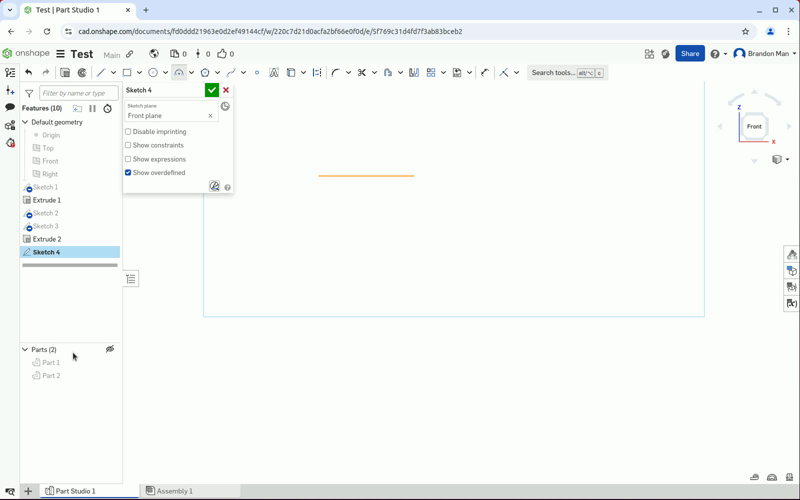
mouse_move(416, 316)
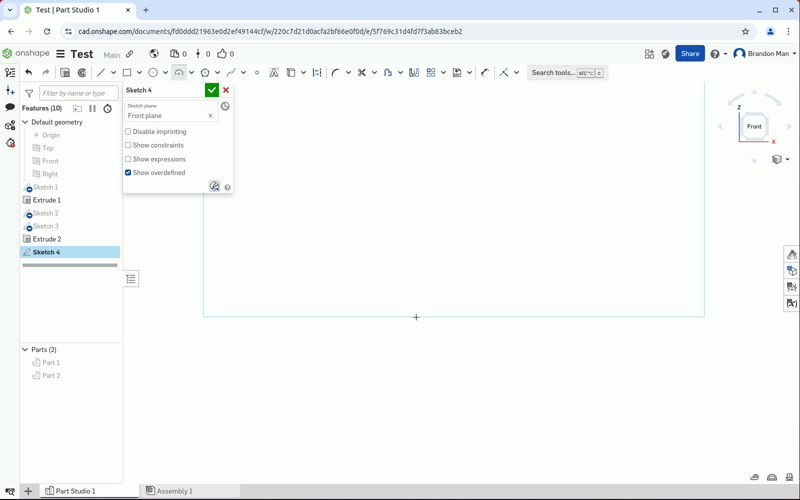
click(416, 316)
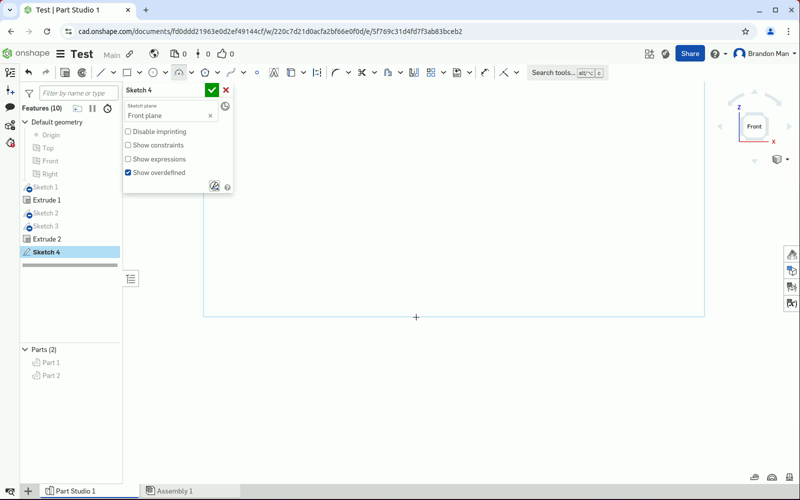
key_up(shift)
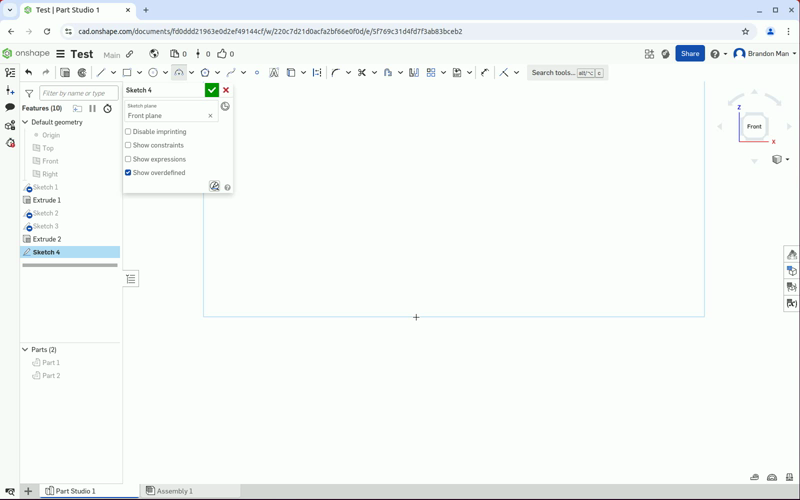
key_down(shift)
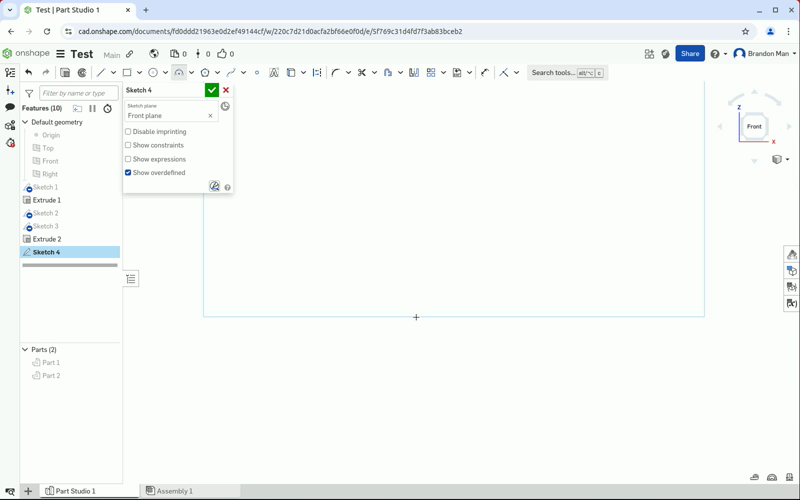
mouse_move(506, 316)
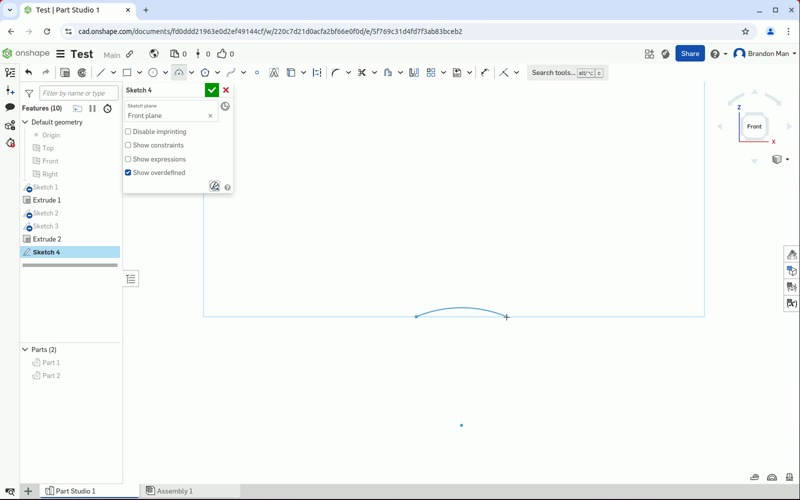
click(506, 316)
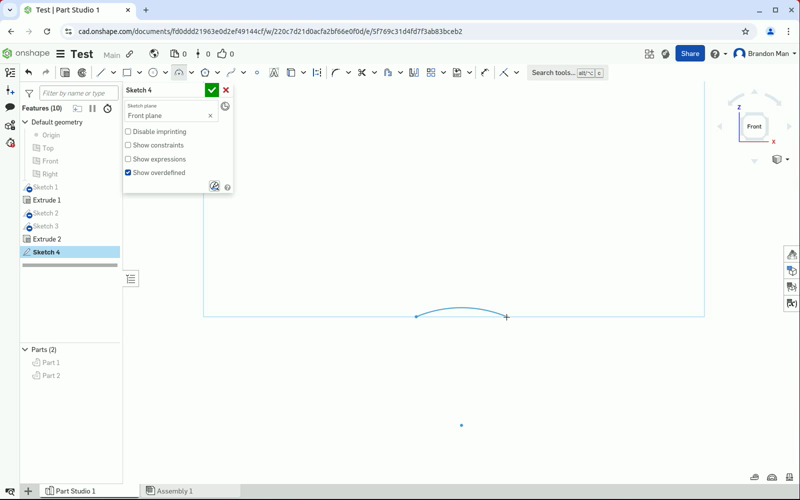
mouse_move(461, 326)
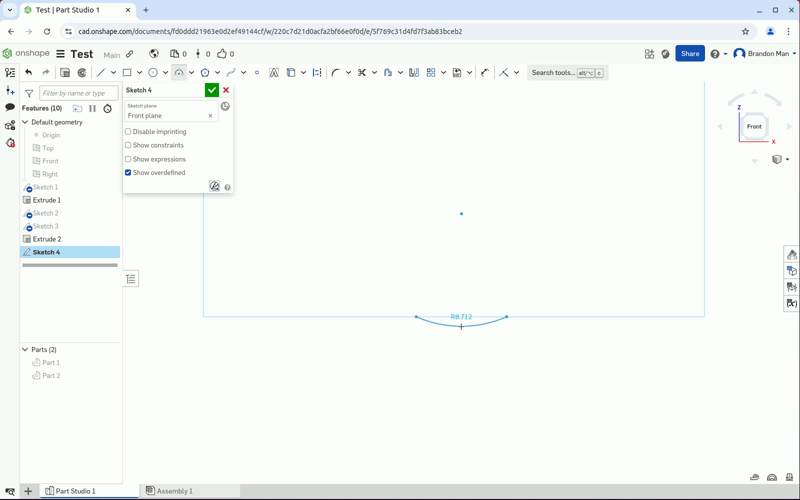
click(461, 326)
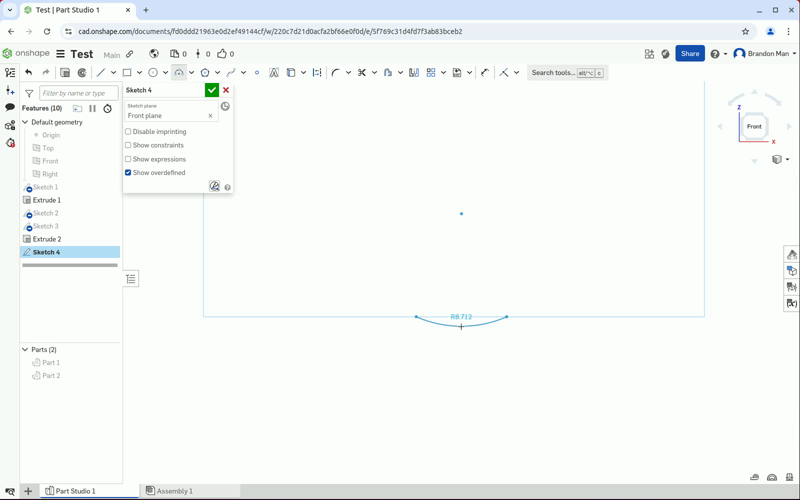
key_up(shift)
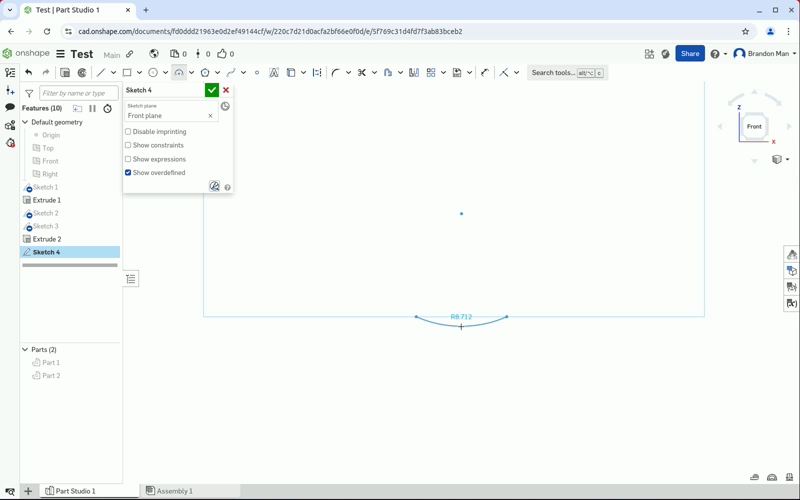
key(esc)
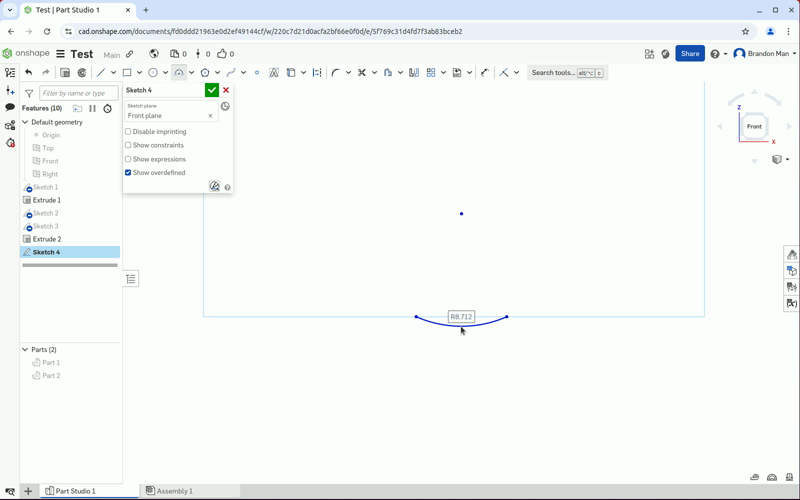
key(l)
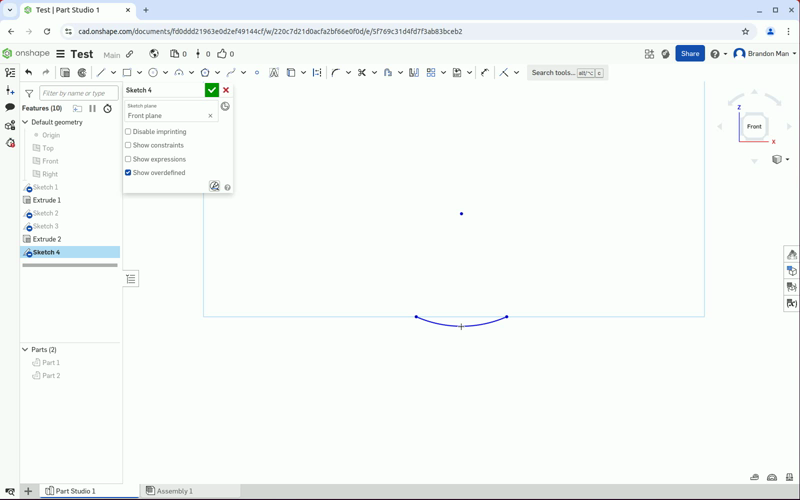
mouse_move(506, 316)
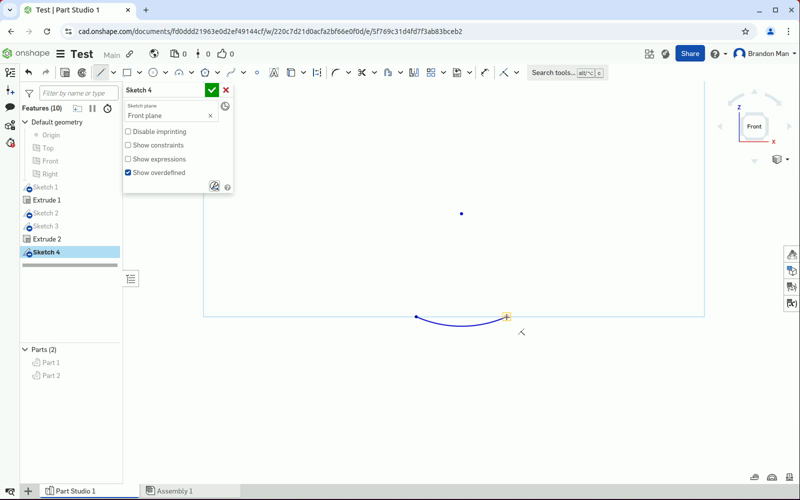
click(506, 316)
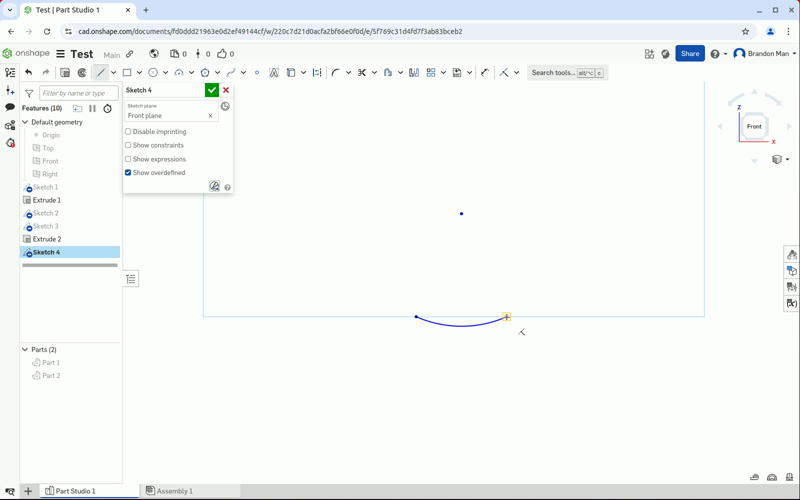
key_down(shift)
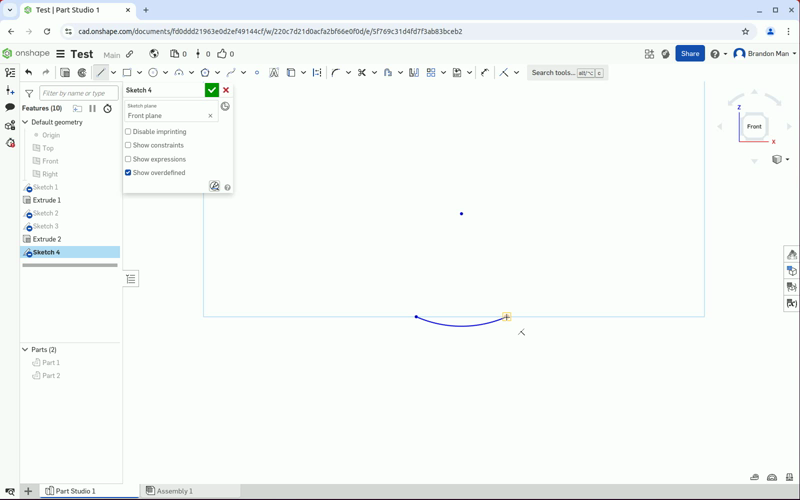
mouse_move(536, 316)
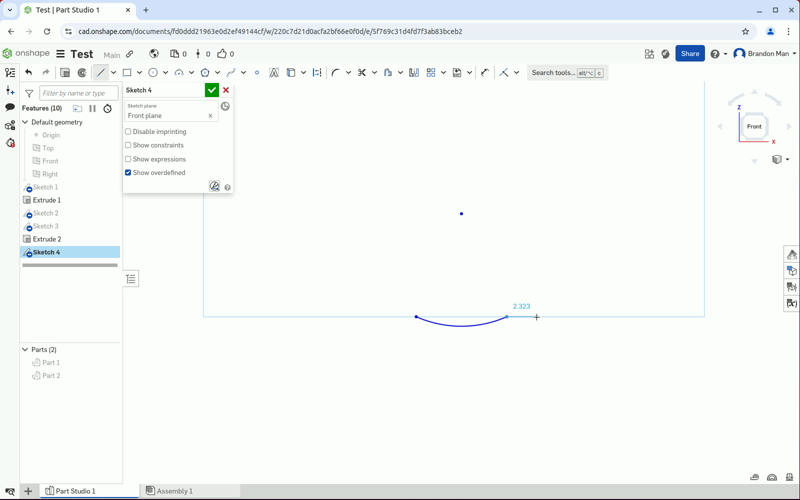
mouse_move(506, 282)
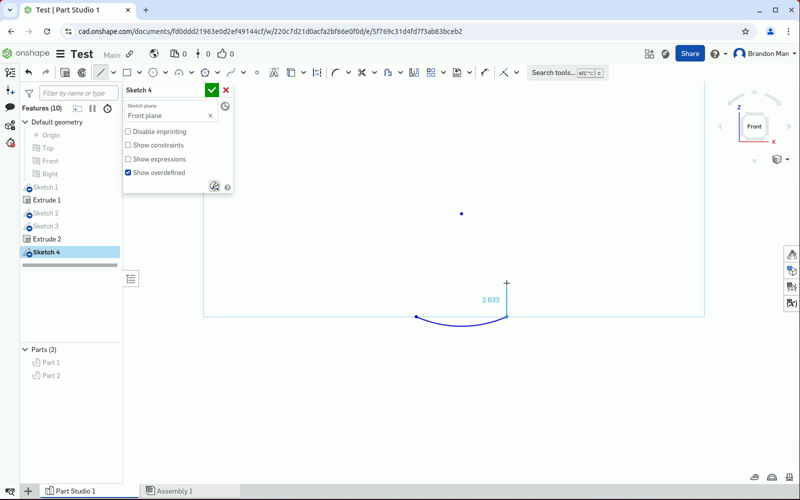
click(506, 282)
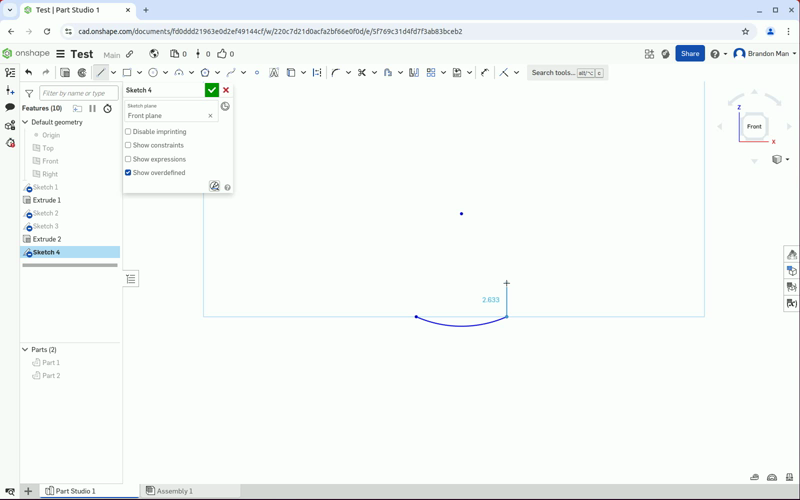
key_up(shift)
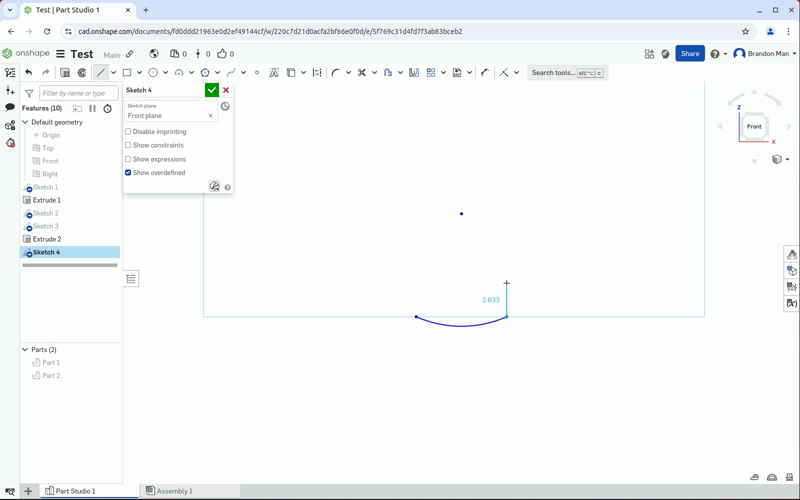
key_down(shift)
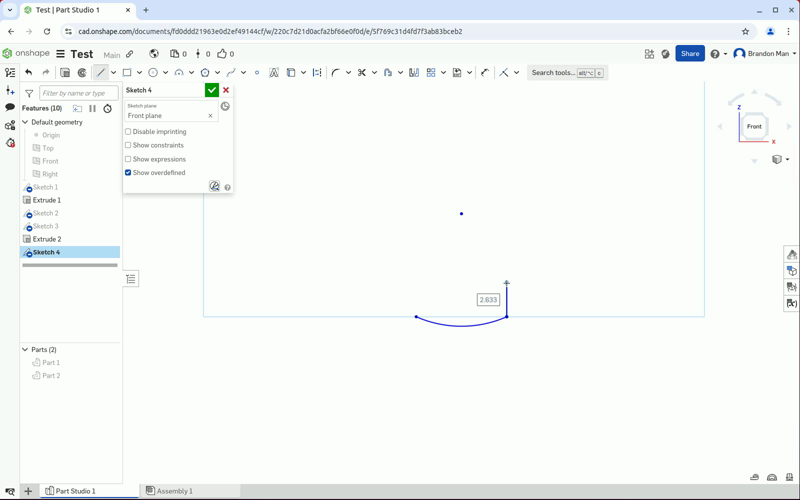
mouse_move(416, 282)
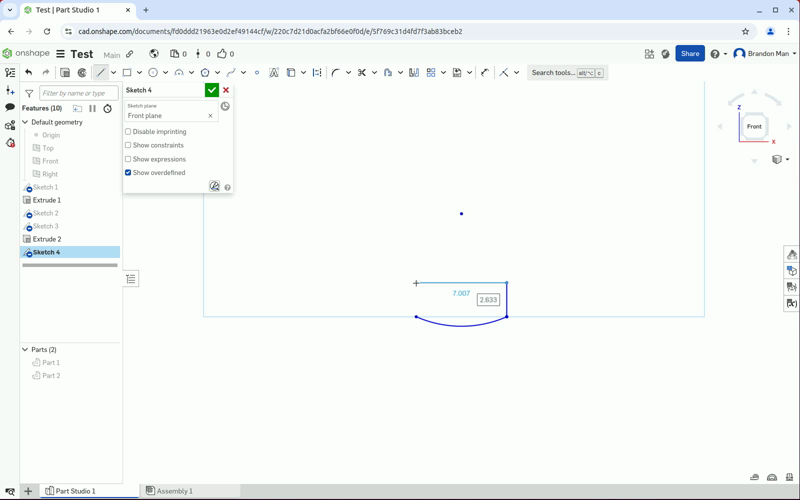
click(416, 282)
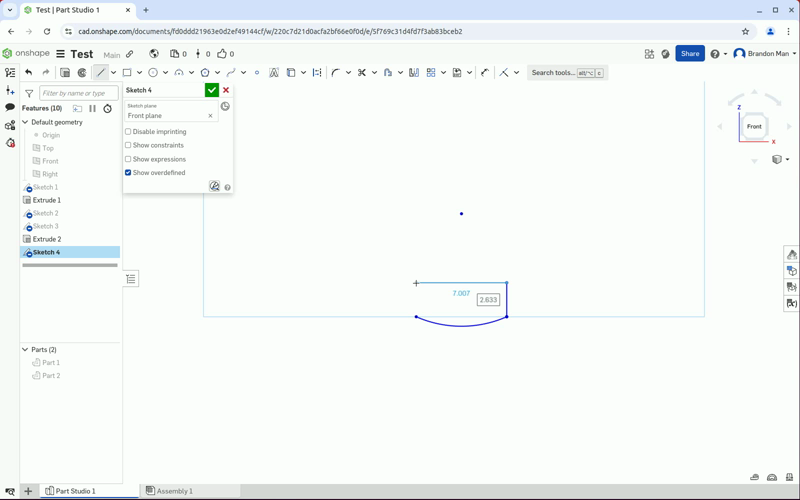
key_up(shift)
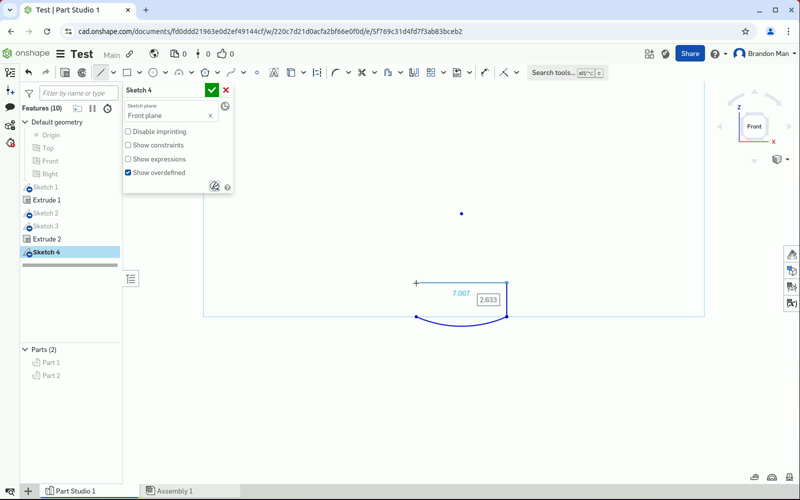
mouse_move(446, 282)
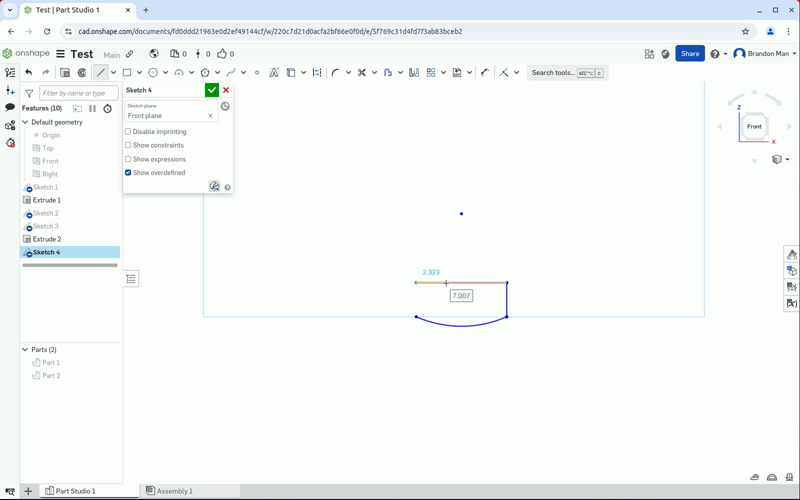
key_down(shift)
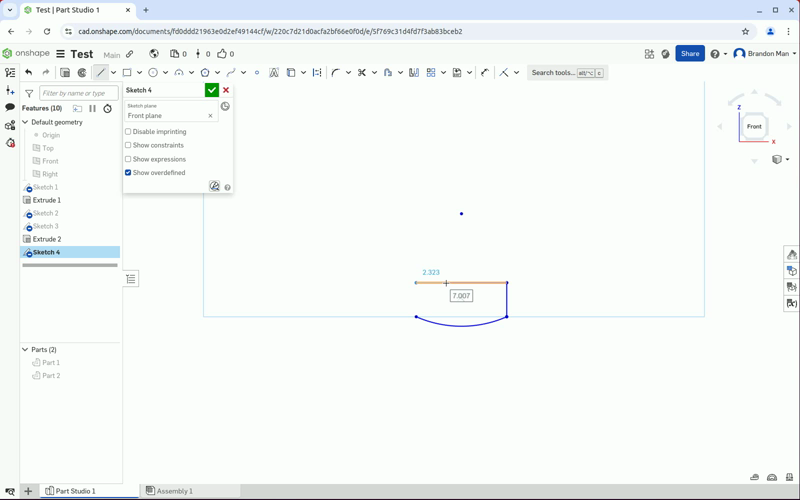
mouse_move(416, 316)
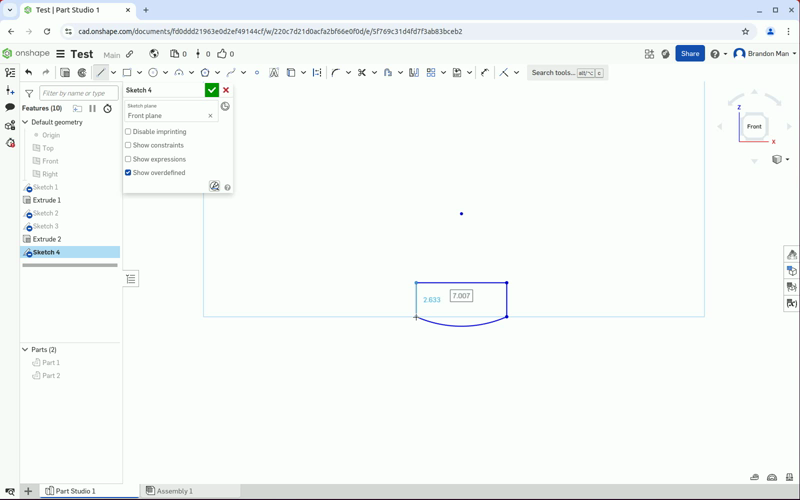
key_up(shift)
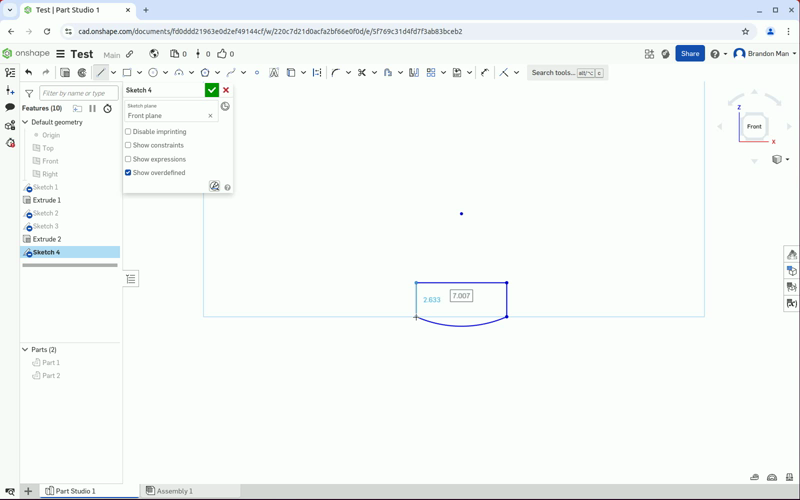
click(416, 316)
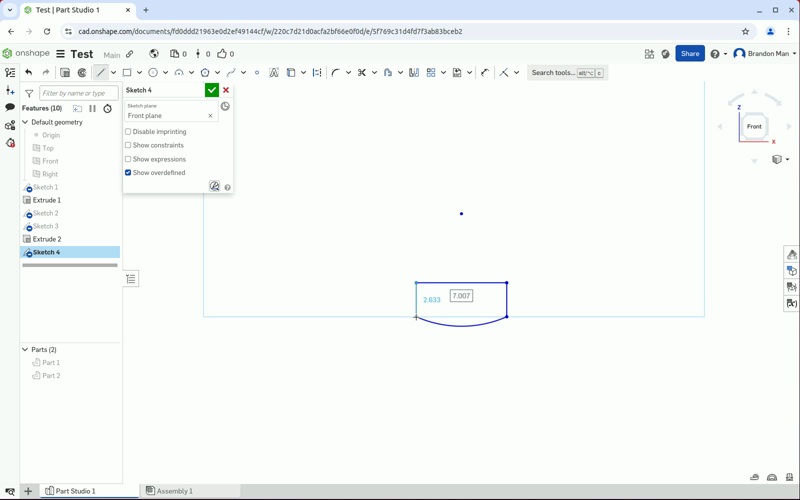
key(esc)
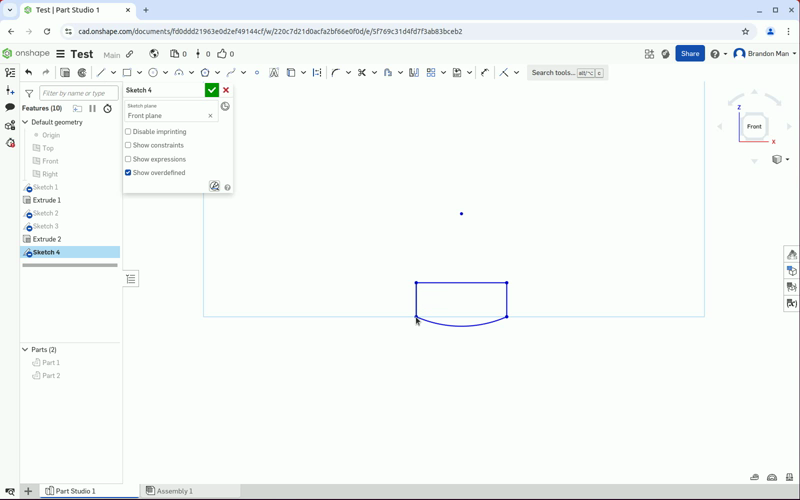
mouse_move(497, 313)
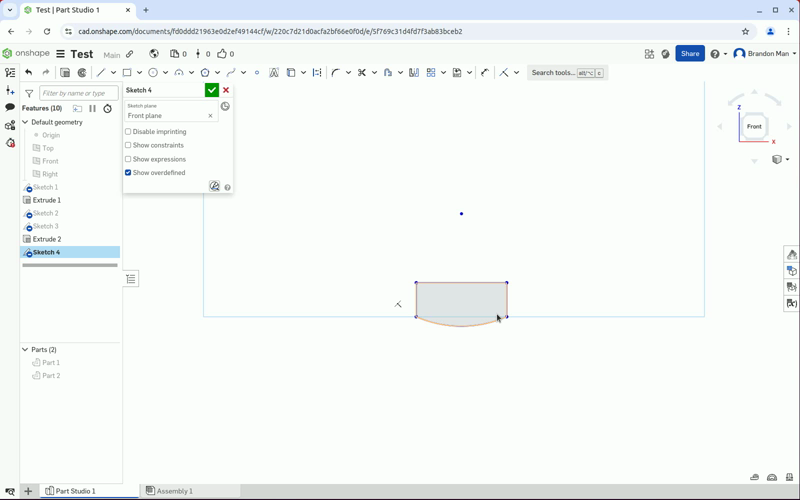
click(497, 313)
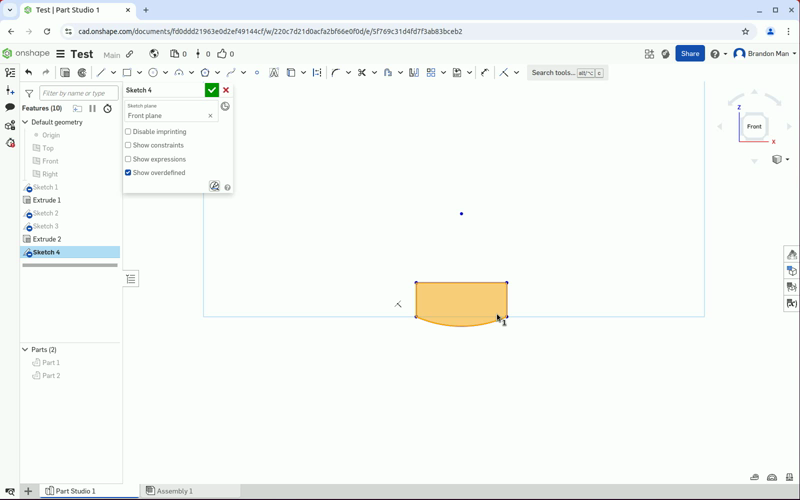
mouse_move(73, 352)
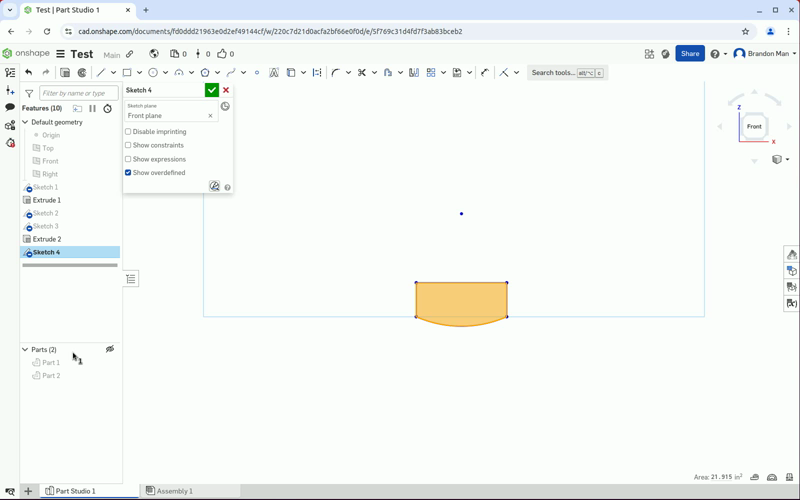
key(shift+y)
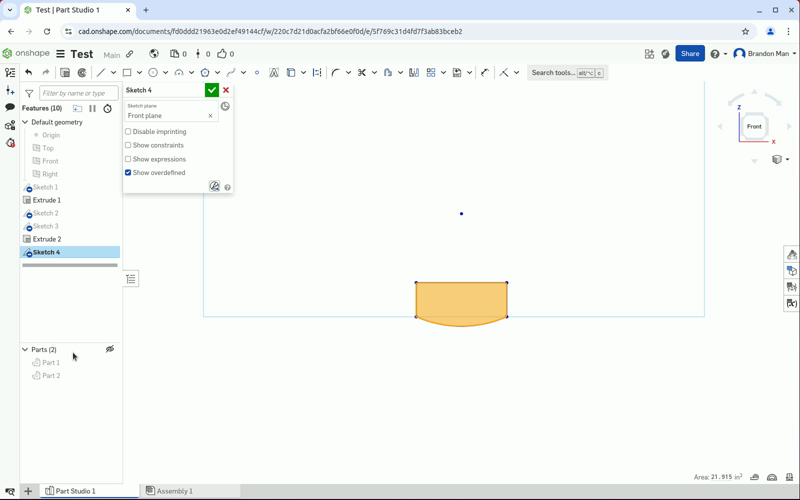
key(shift+e)
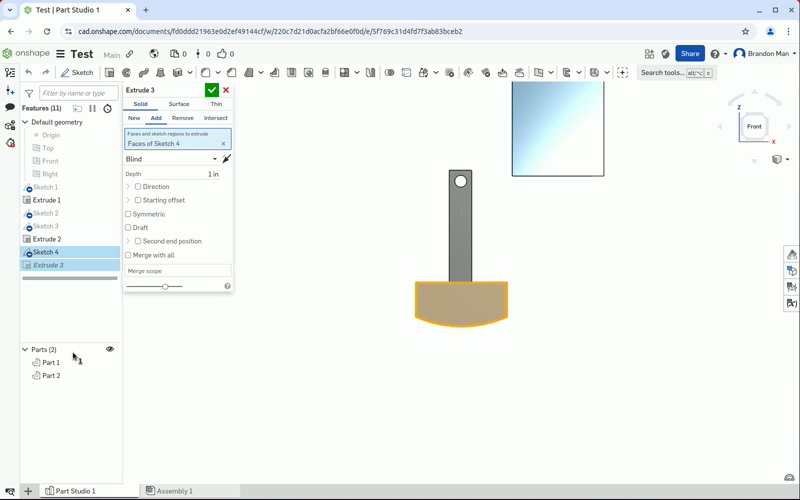
mouse_move(143, 106)
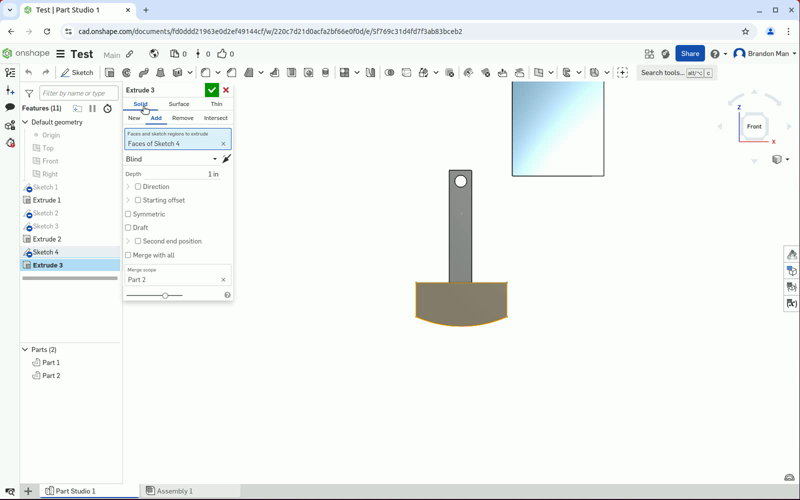
click(143, 106)
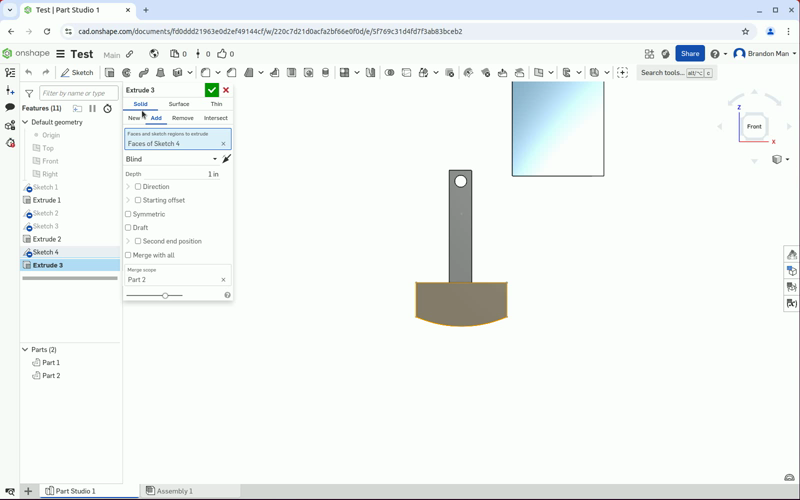
mouse_move(137, 120)
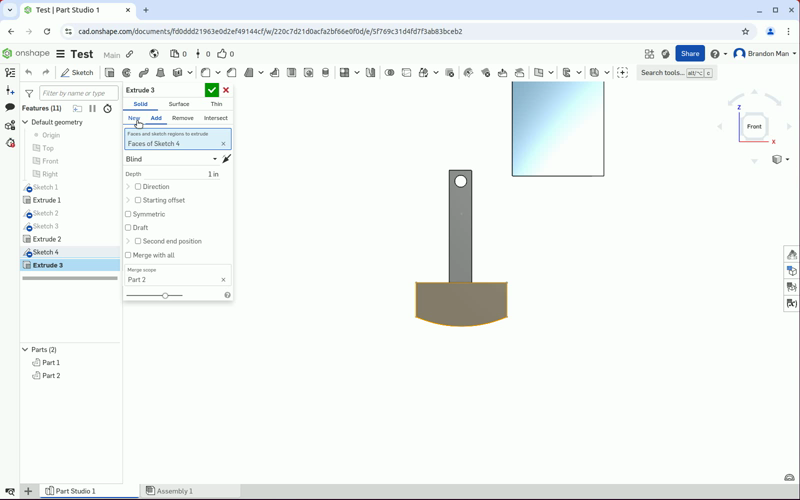
click(137, 120)
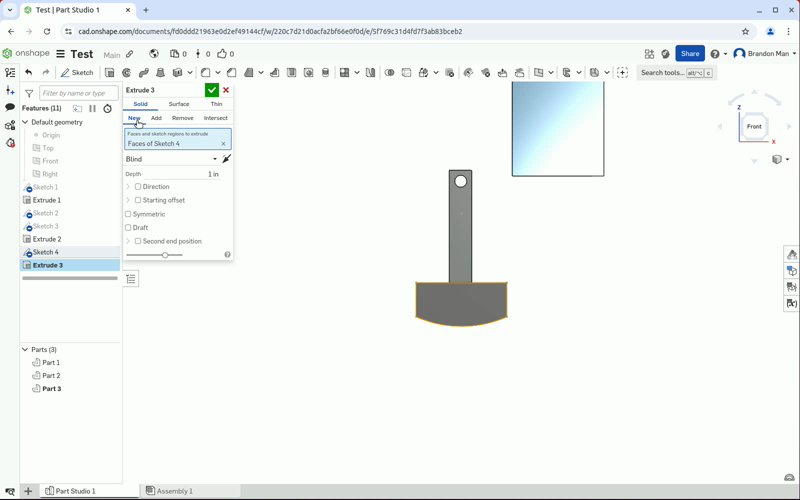
key(tab, 4)
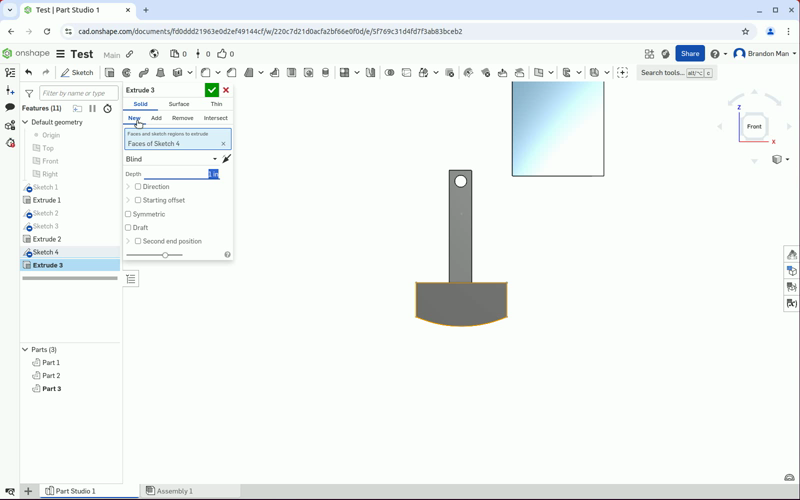
text(3.448)
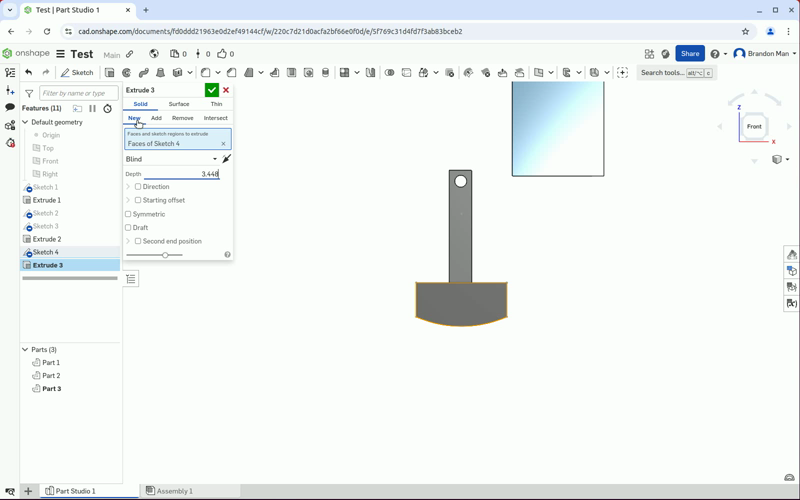
key(tab, 3)
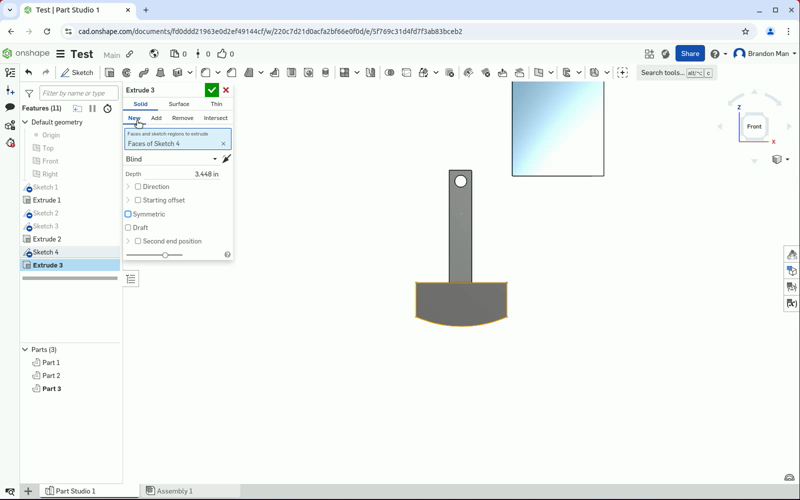
key(space)
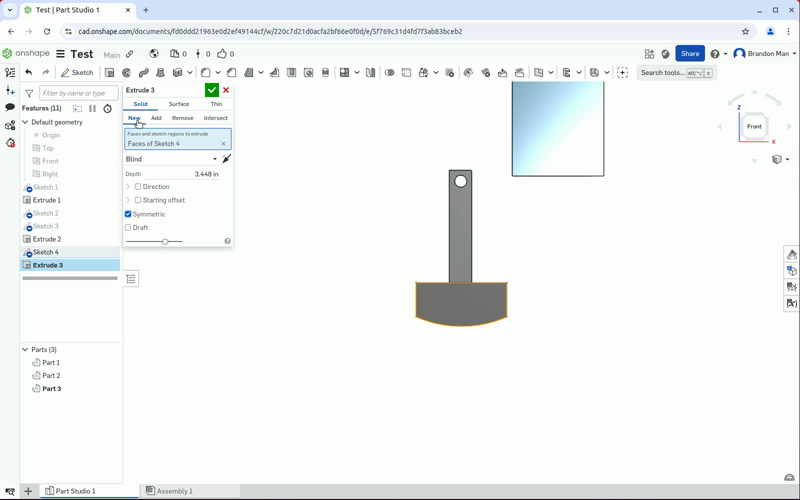
key(enter)
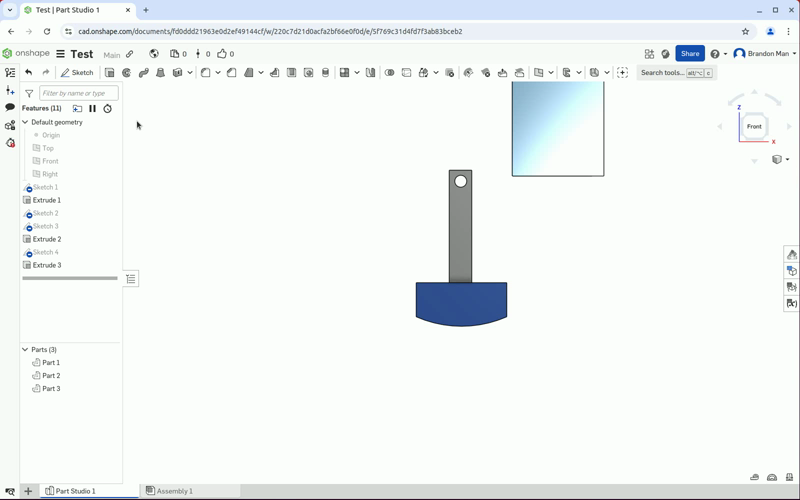
key(shift+h)
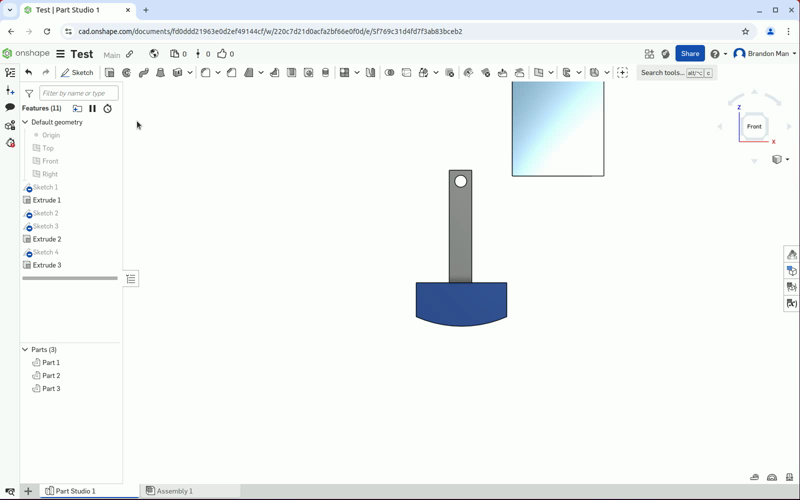
key(shift+h)
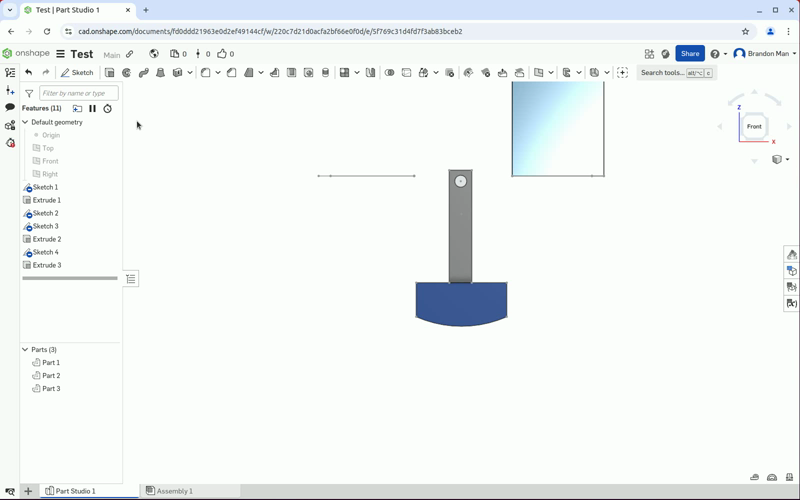
key(shift+7)
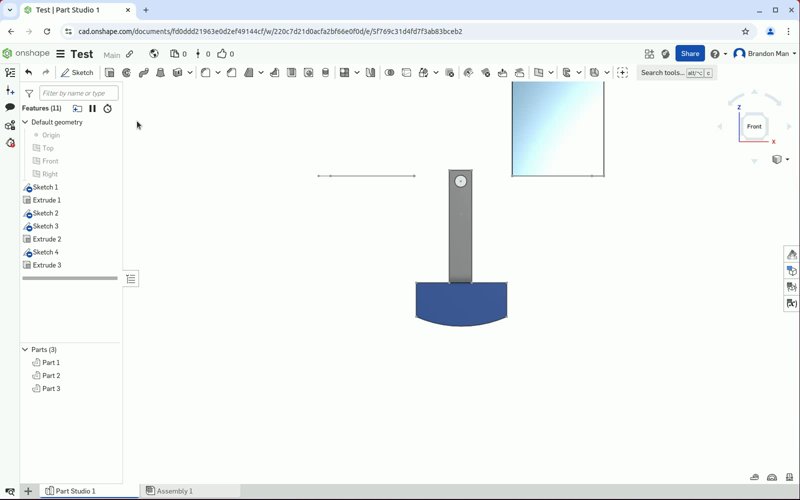
key(left, 2)
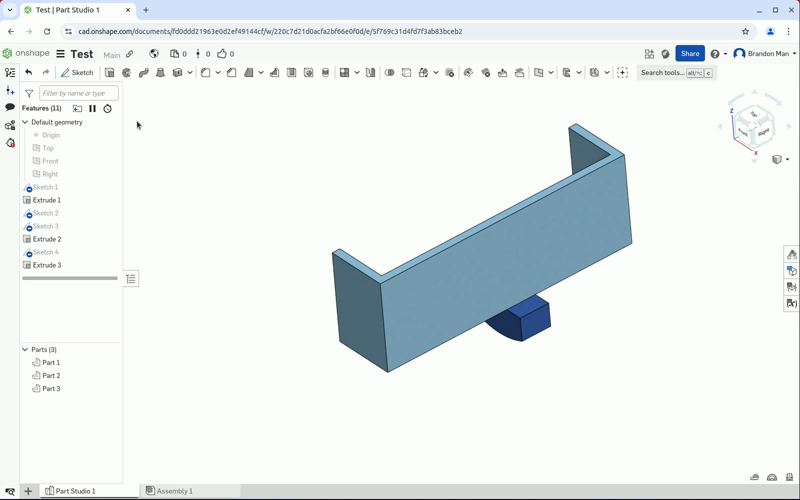
key(down, 2)
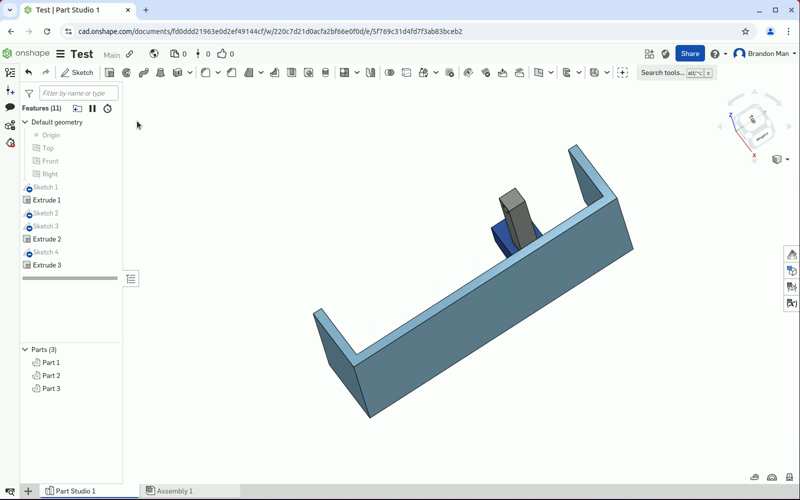
key(up, 2)
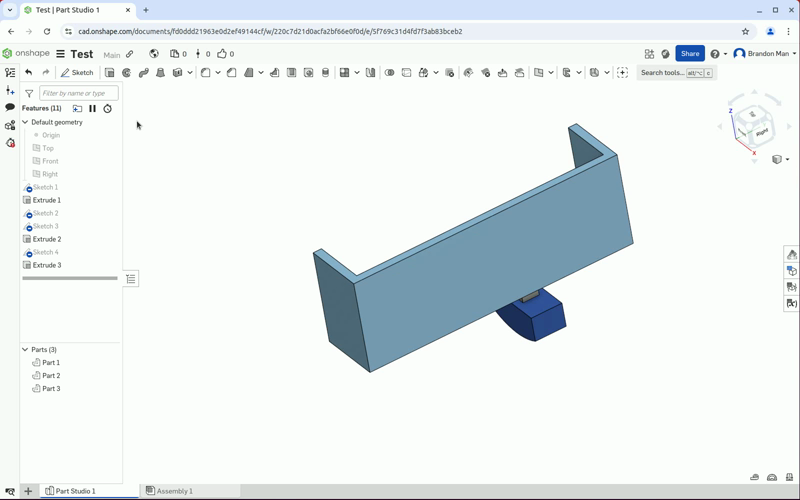
key(right, 2)
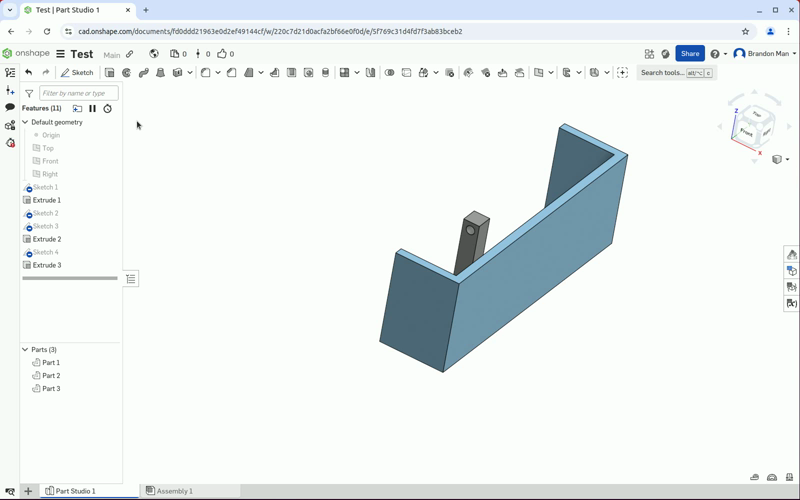
mouse_move(73, 189)
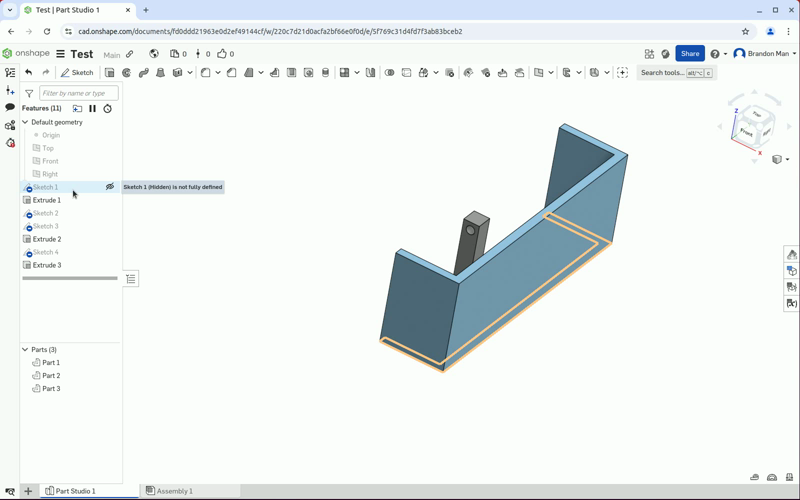
click(73, 189)